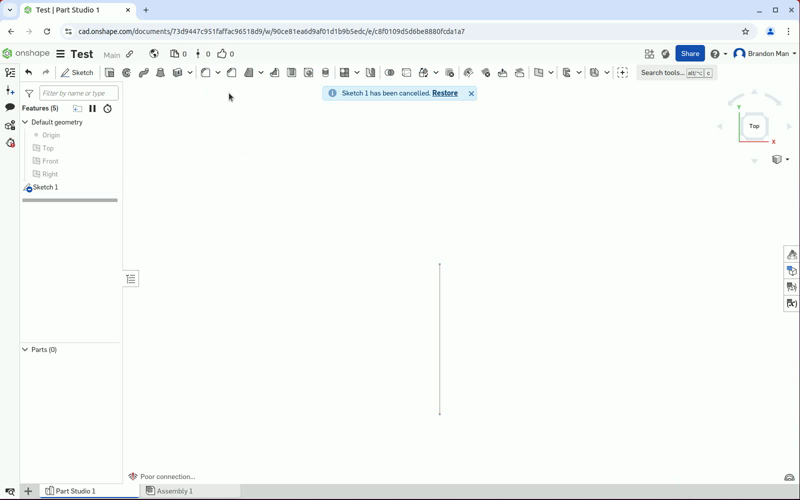
key(shift+h)
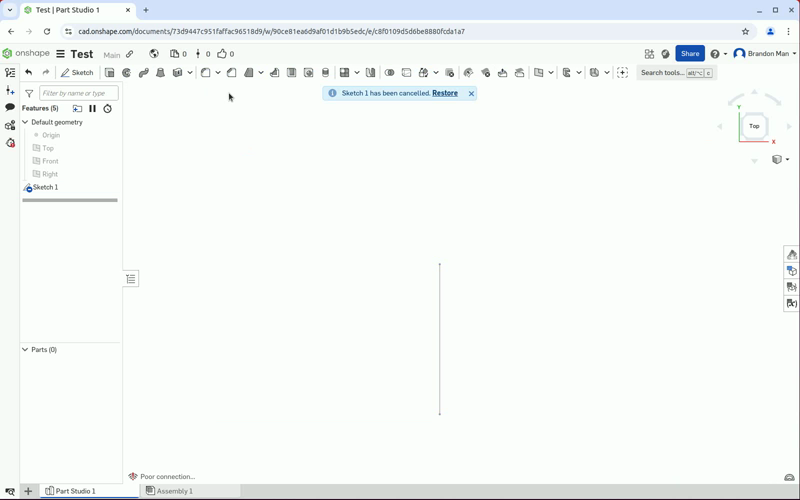
key(shift+s)
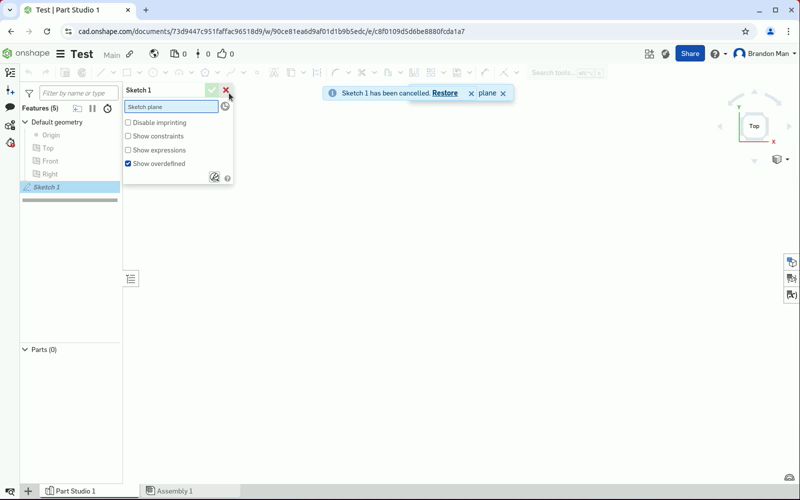
mouse_move(73, 150)
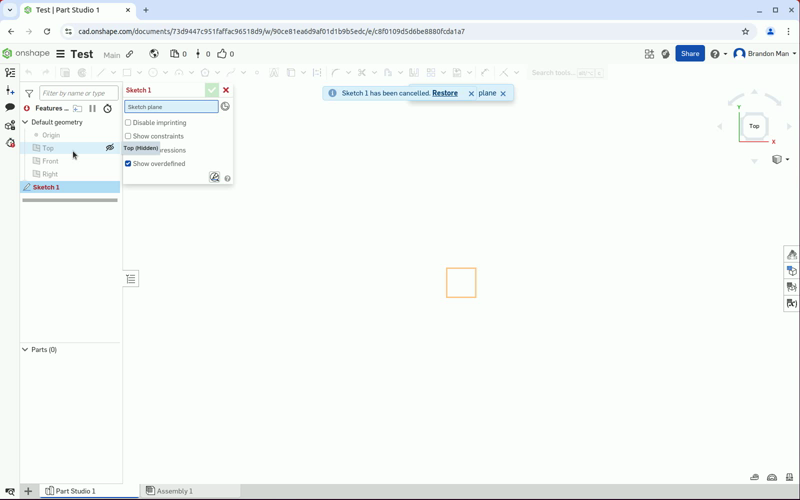
click(73, 150)
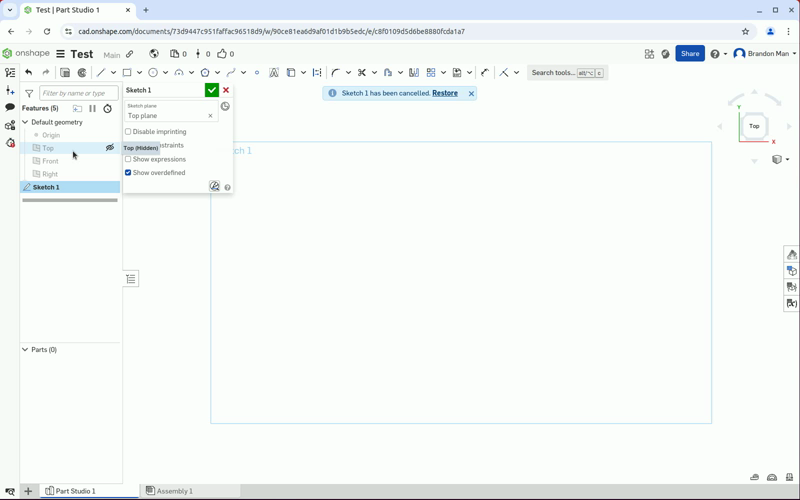
mouse_move(73, 352)
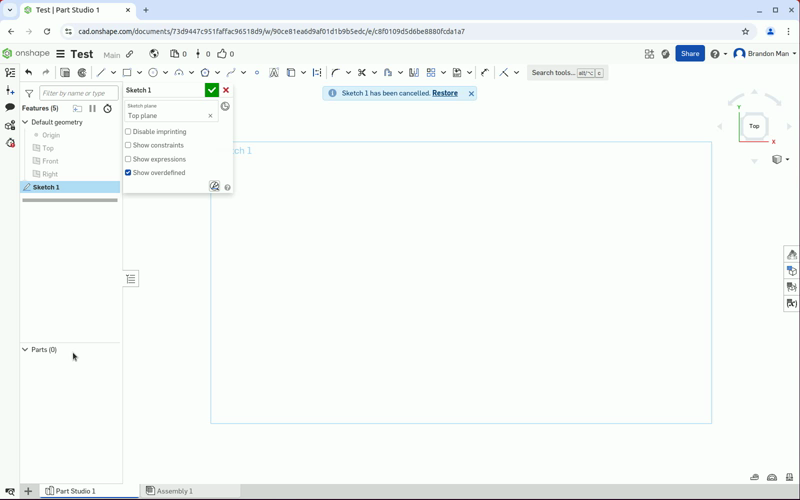
key(y)
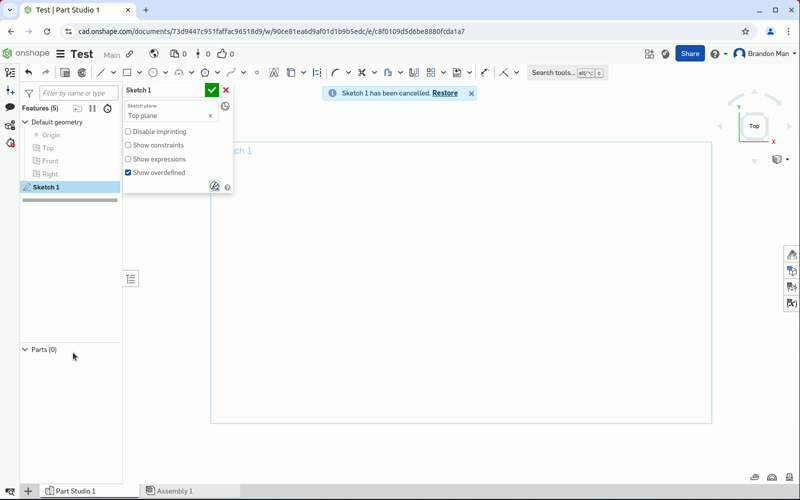
key(c)
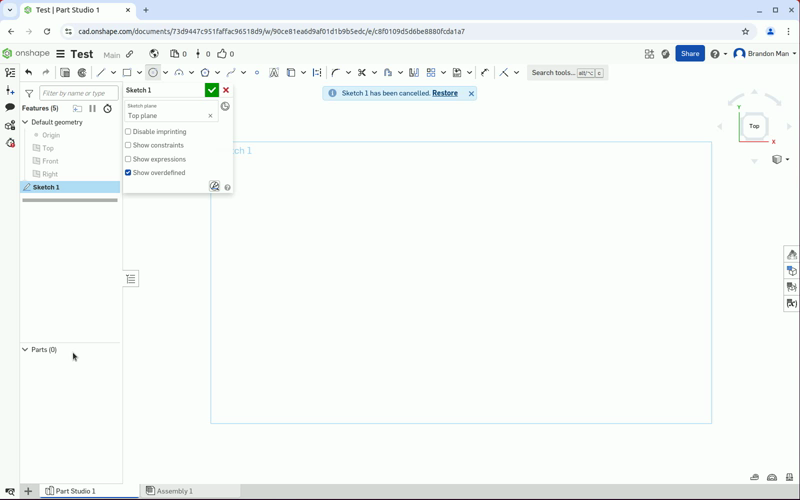
key_down(shift)
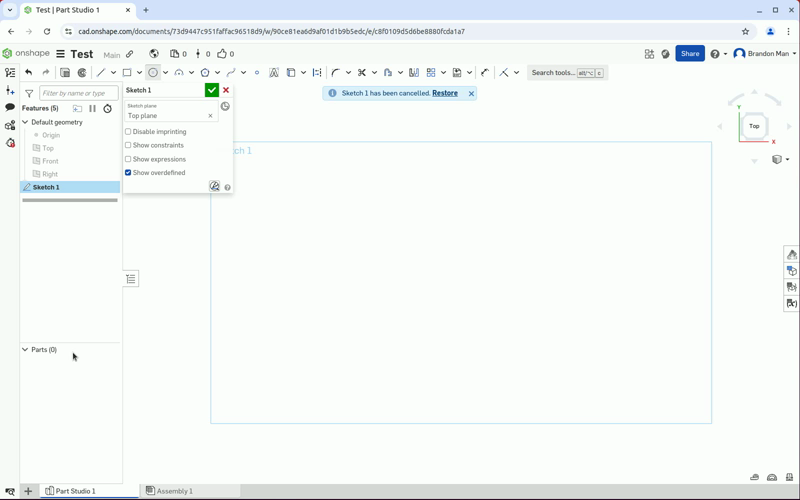
mouse_move(461, 282)
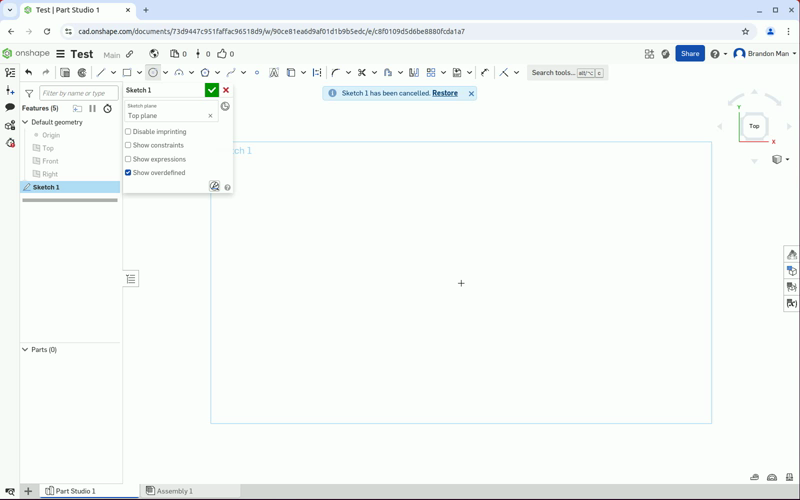
click(461, 282)
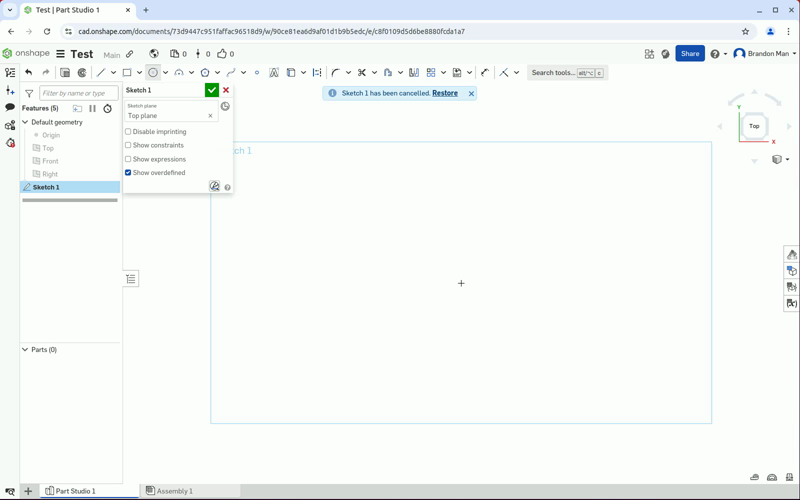
key_up(shift)
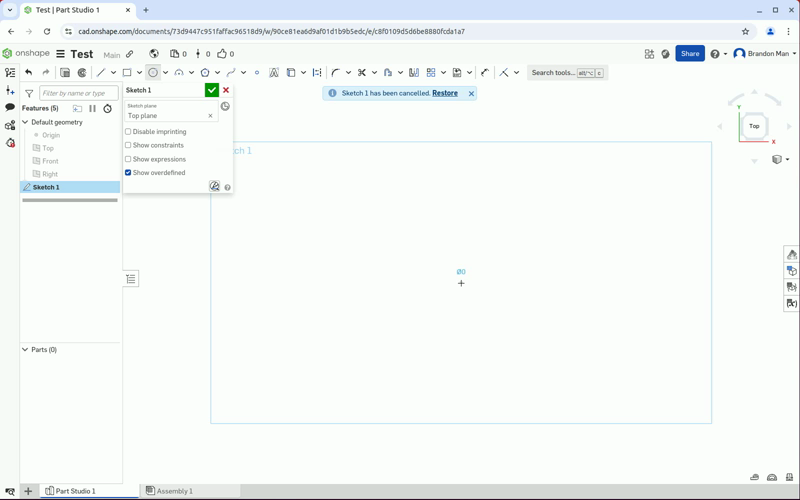
mouse_move(574, 282)
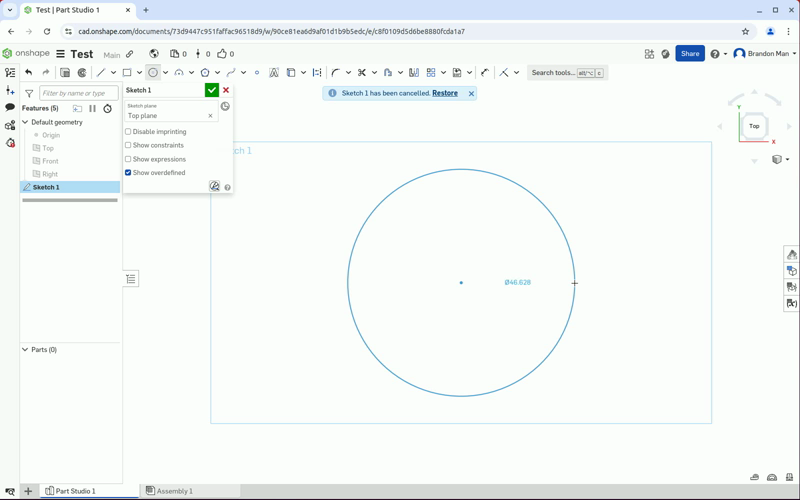
click(574, 282)
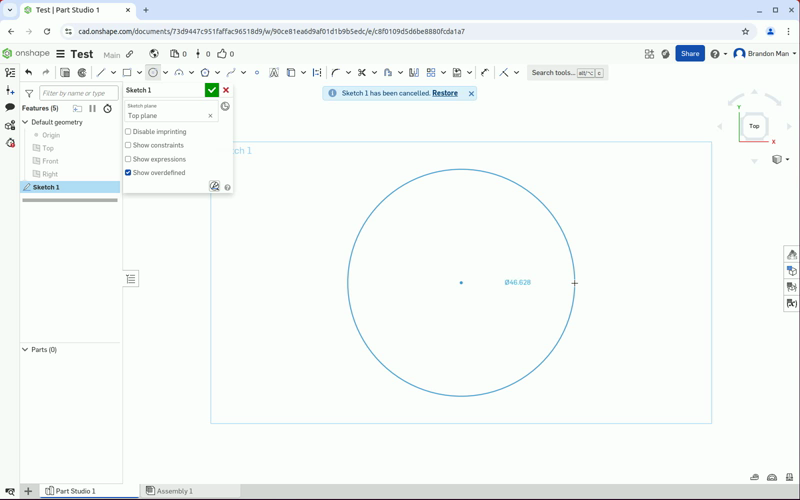
key(esc)
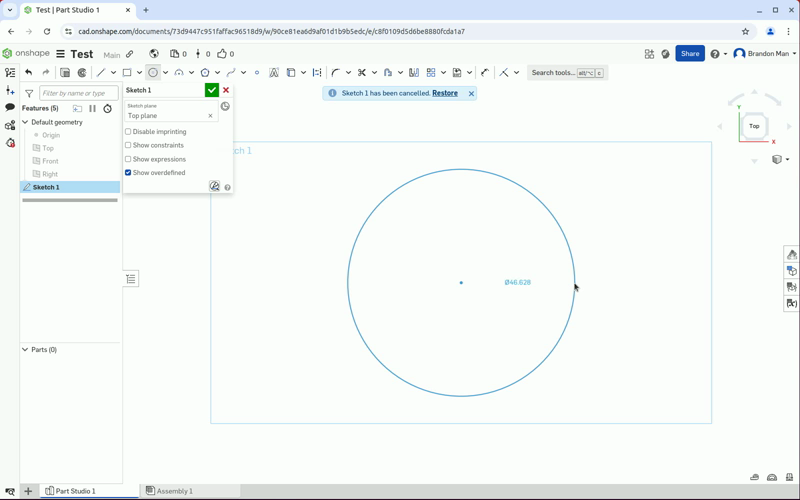
key(c)
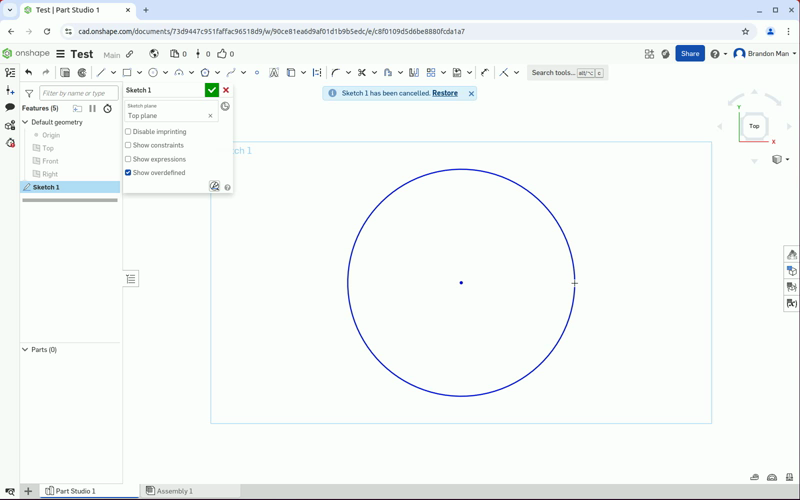
key_down(shift)
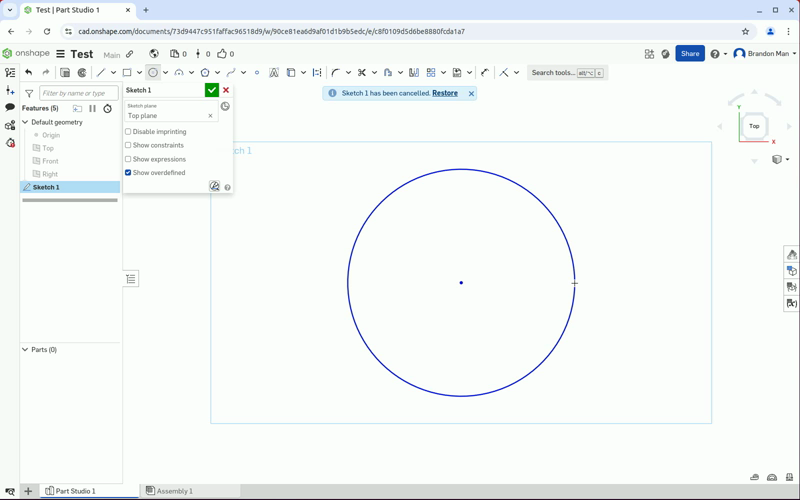
mouse_move(461, 282)
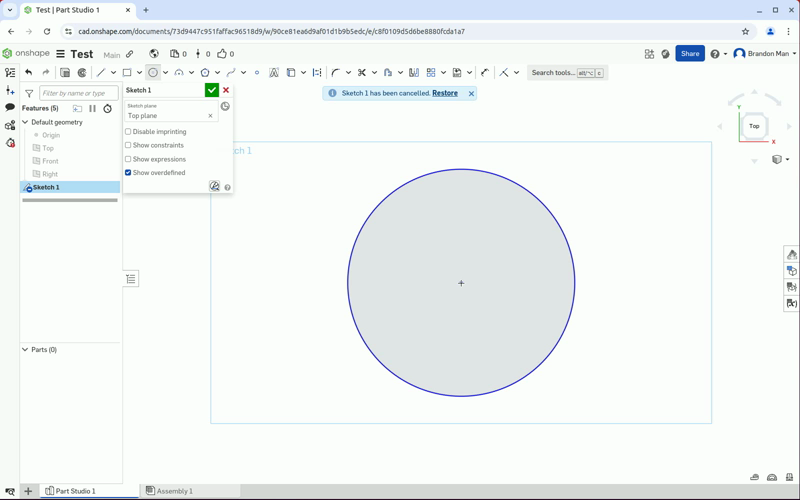
click(461, 282)
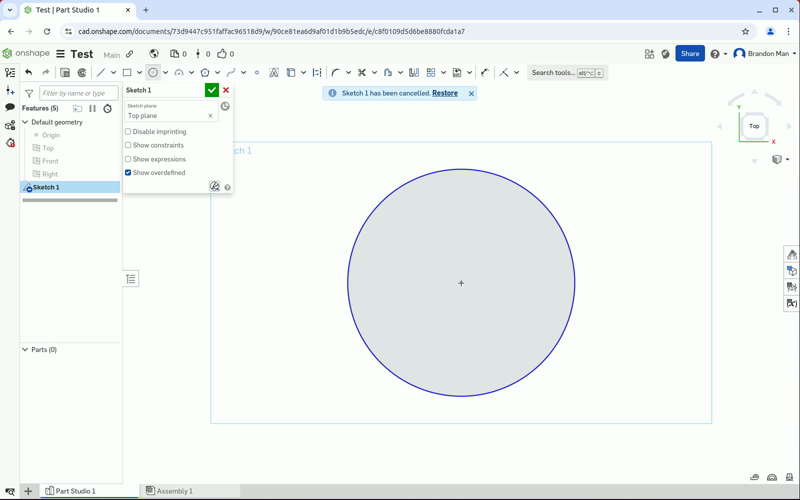
key_up(shift)
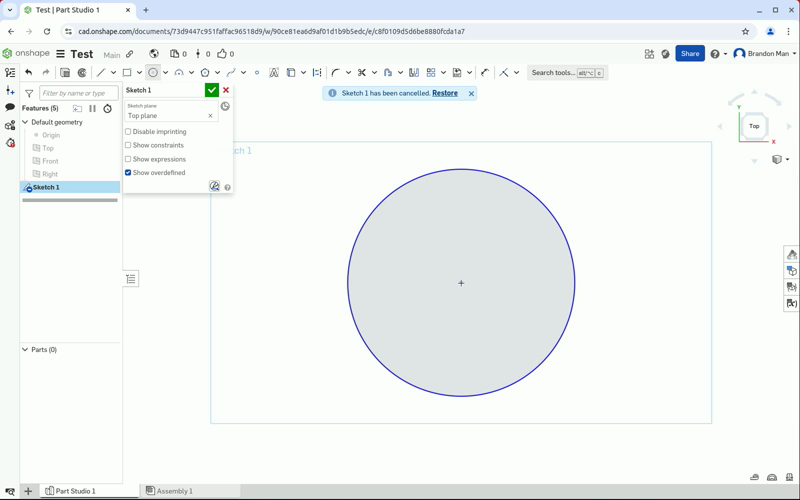
mouse_move(494, 282)
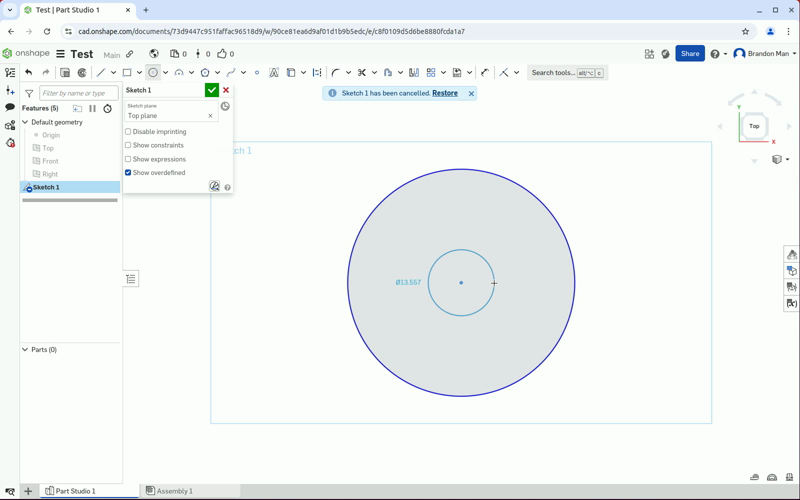
click(494, 282)
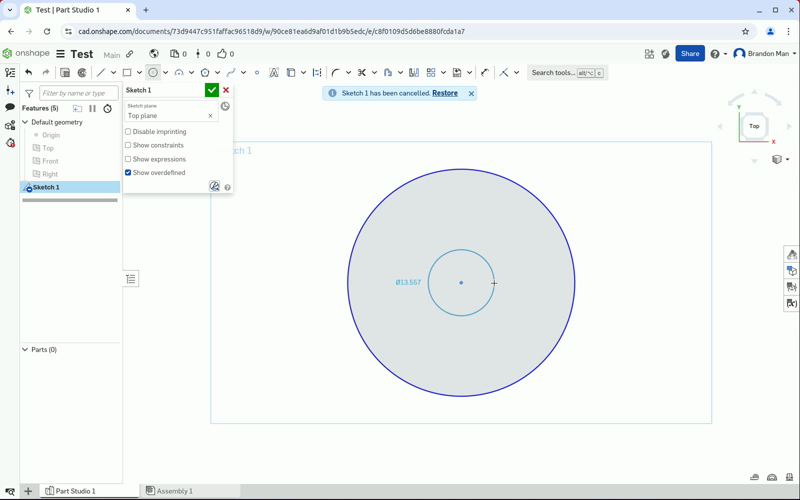
key(esc)
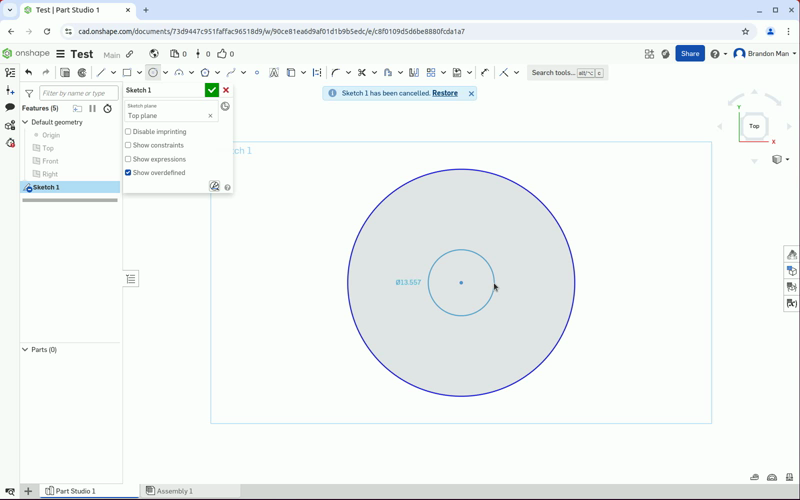
mouse_move(528, 227)
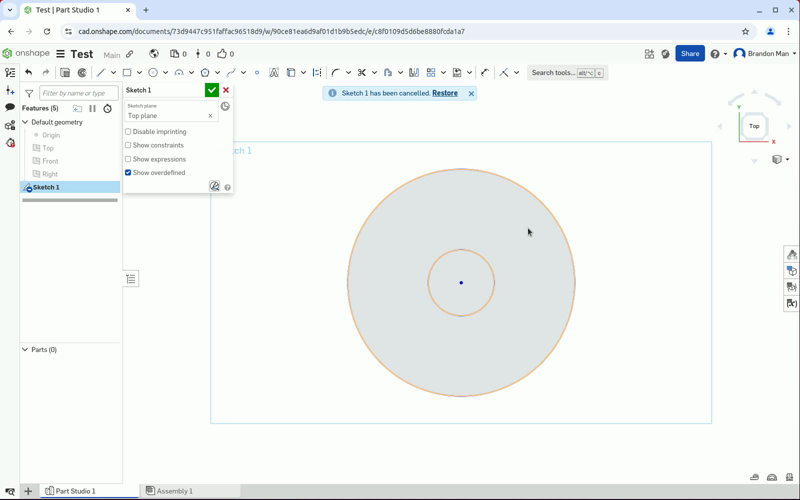
click(528, 227)
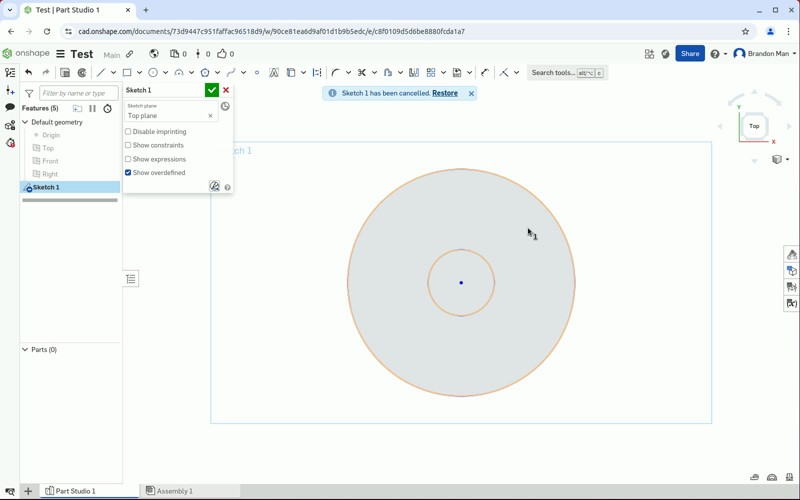
mouse_move(73, 352)
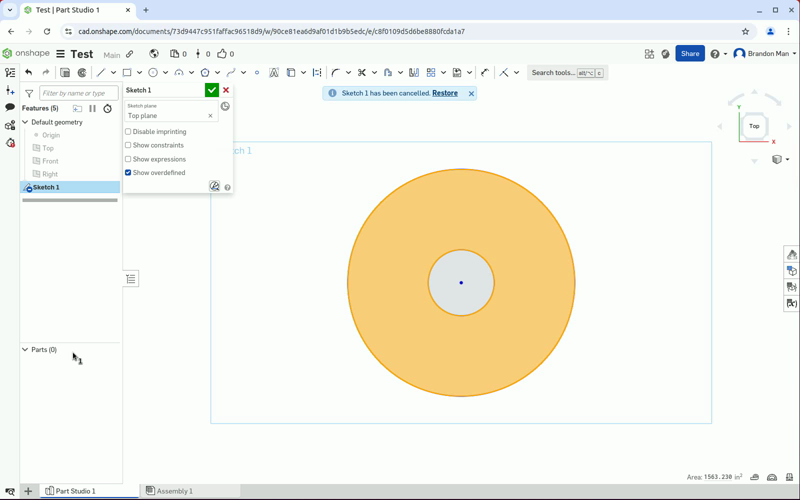
key(shift+y)
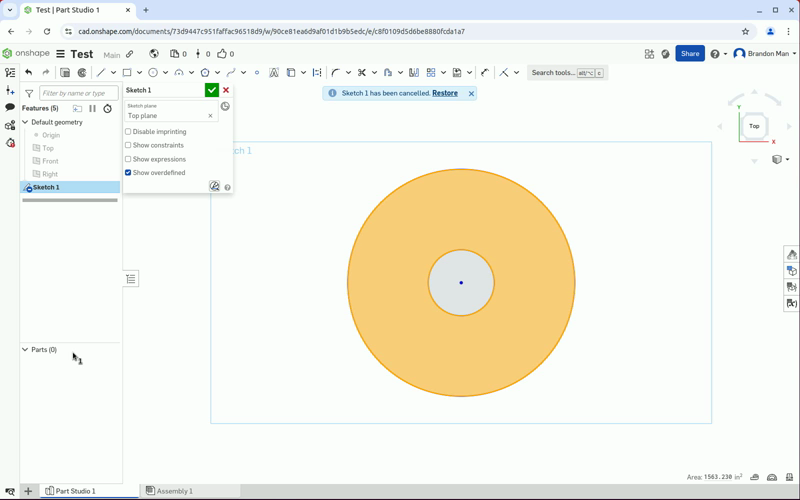
key(shift+e)
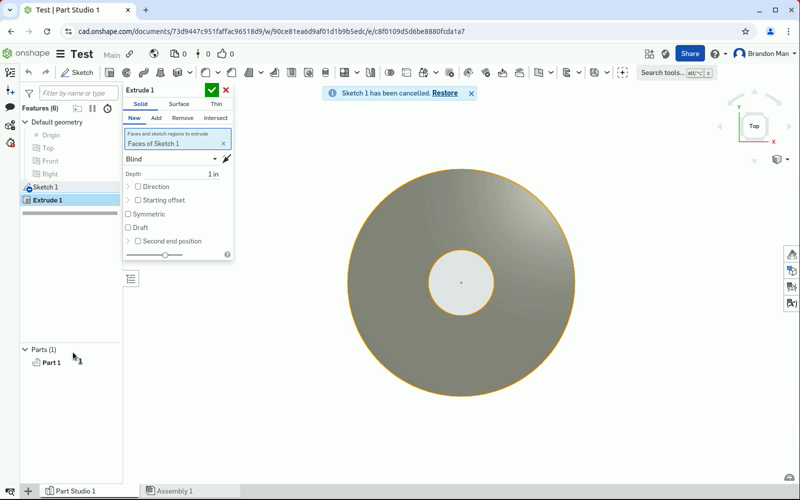
mouse_move(143, 106)
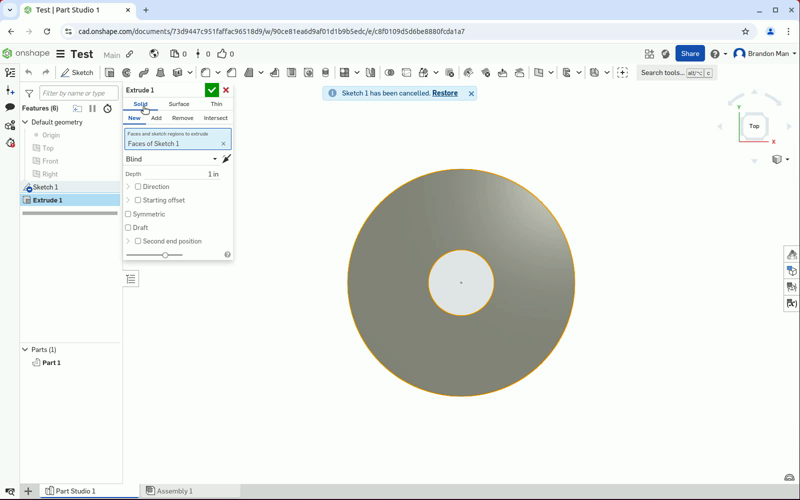
click(143, 106)
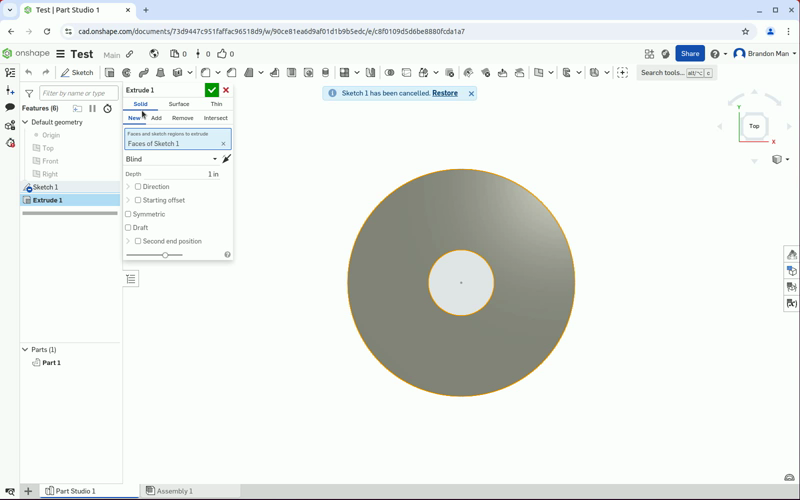
mouse_move(137, 120)
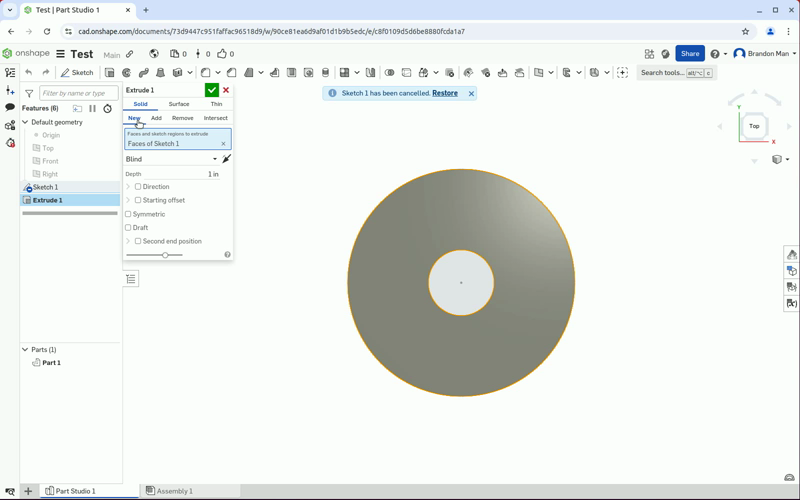
click(137, 120)
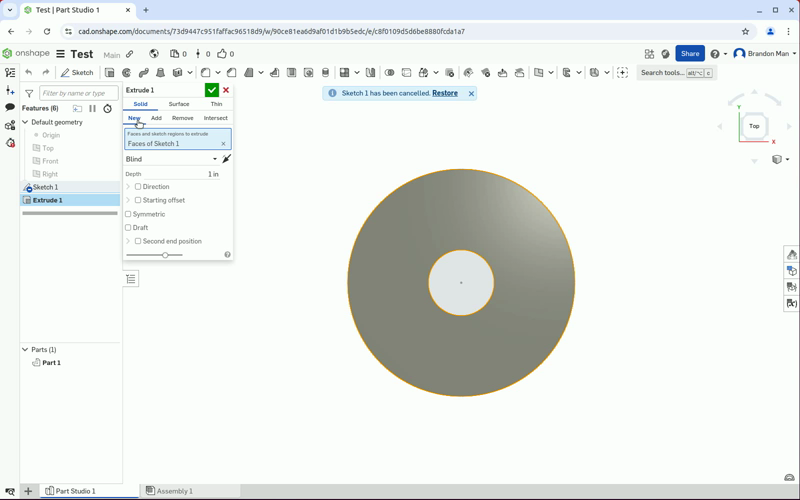
key(tab, 4)
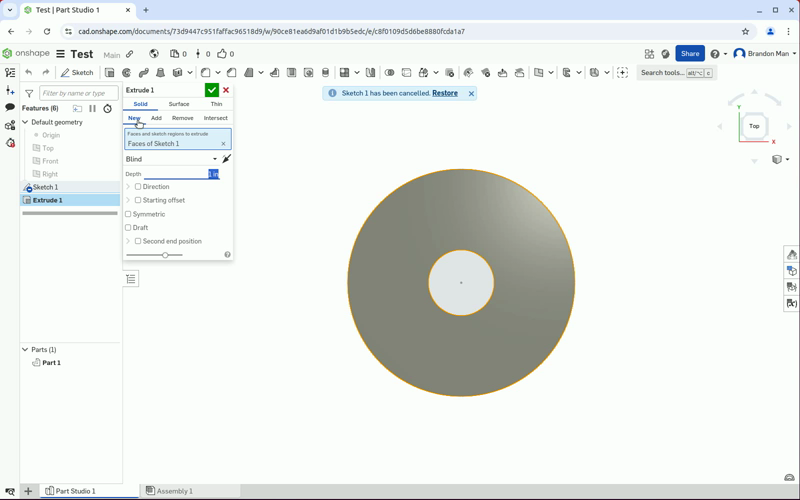
text(9.147)
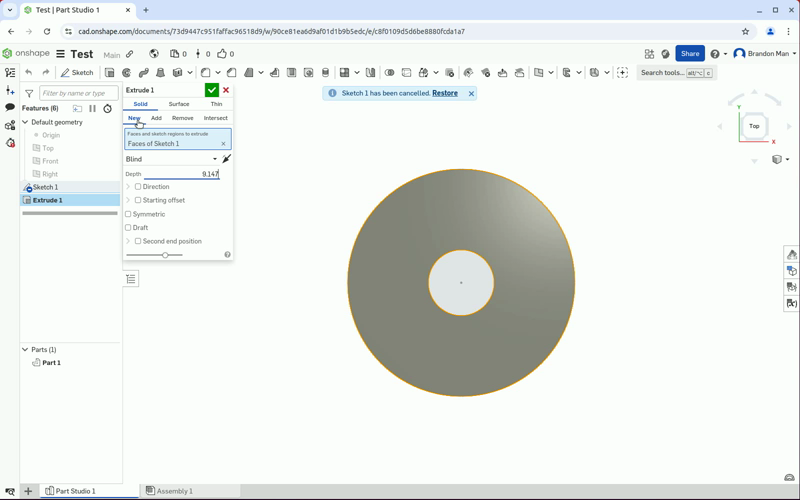
key(enter)
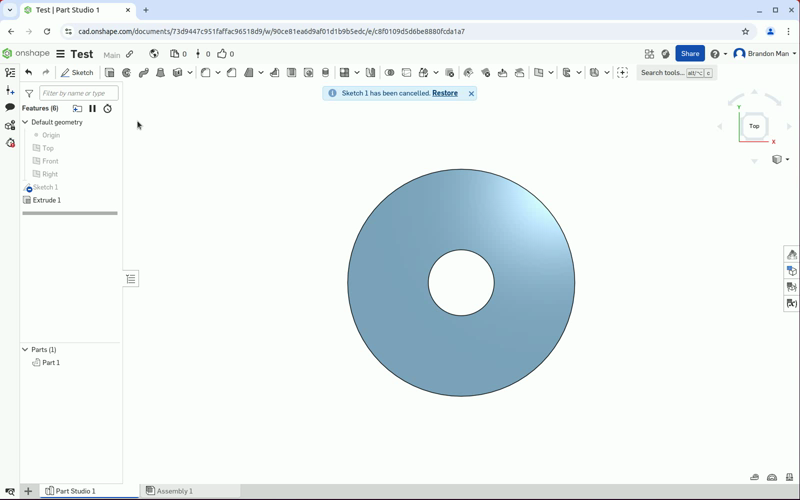
key(shift+h)
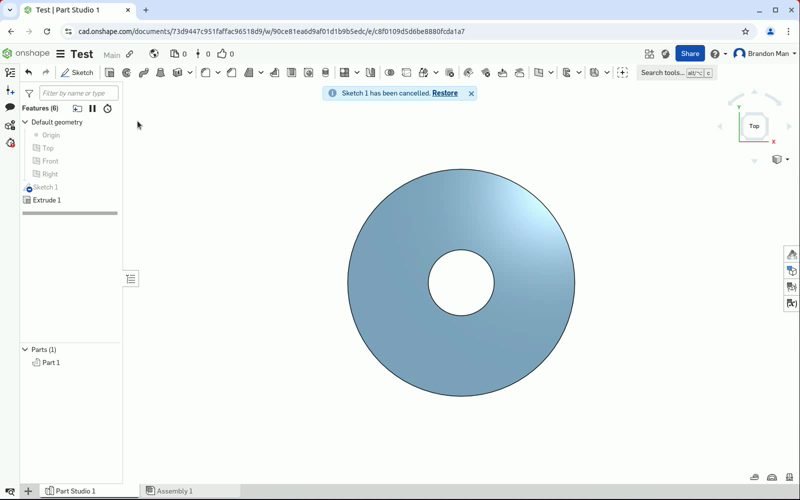
key(shift+h)
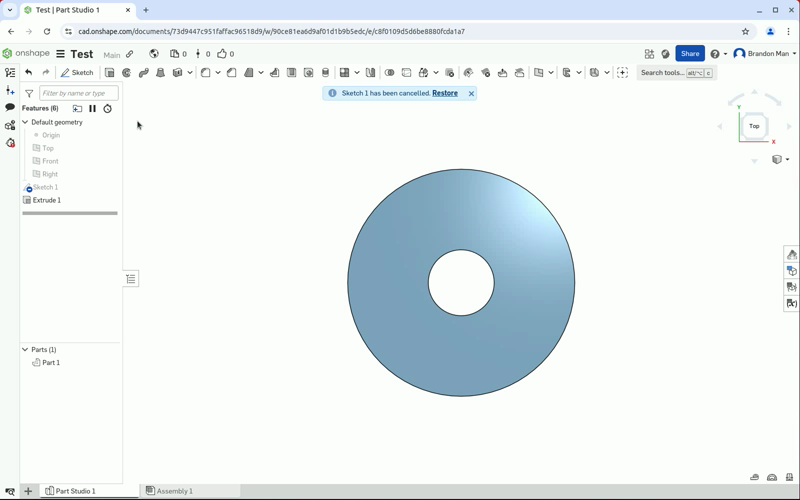
mouse_move(73, 189)
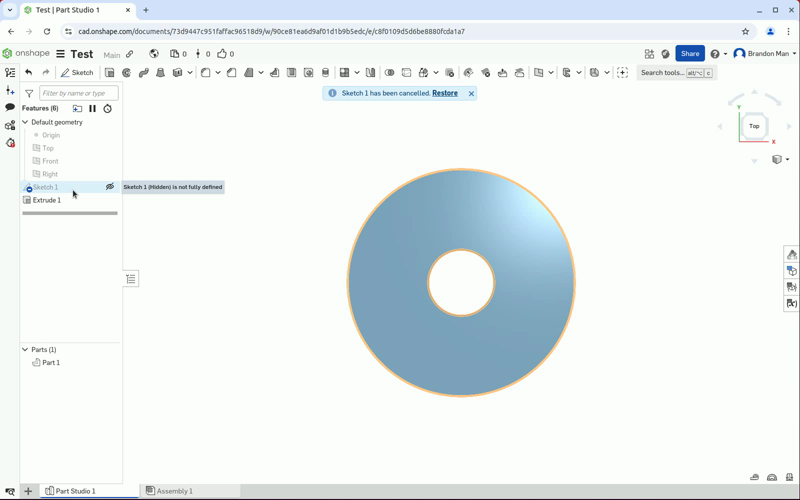
click(73, 189)
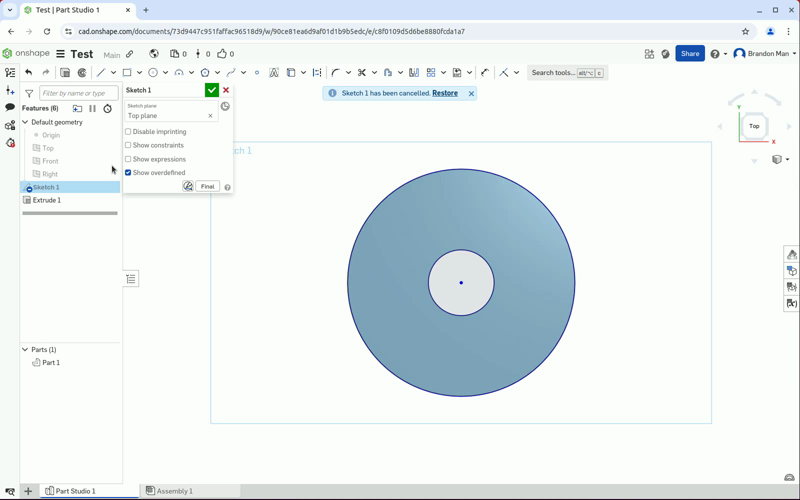
mouse_move(229, 92)
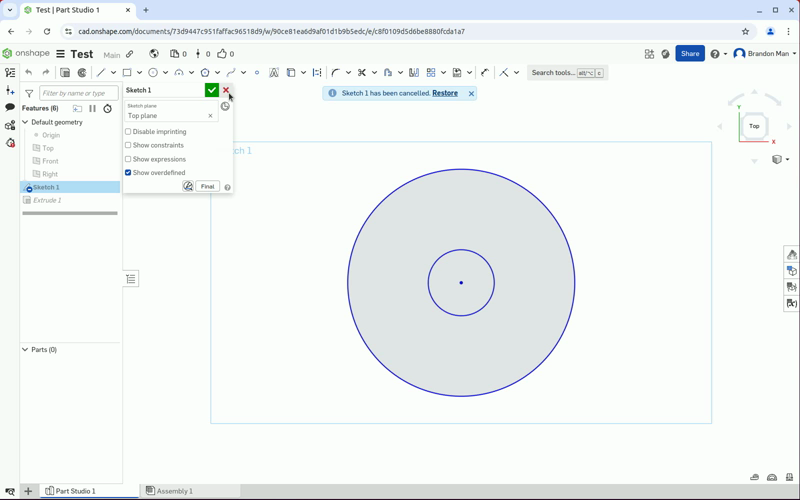
click(229, 92)
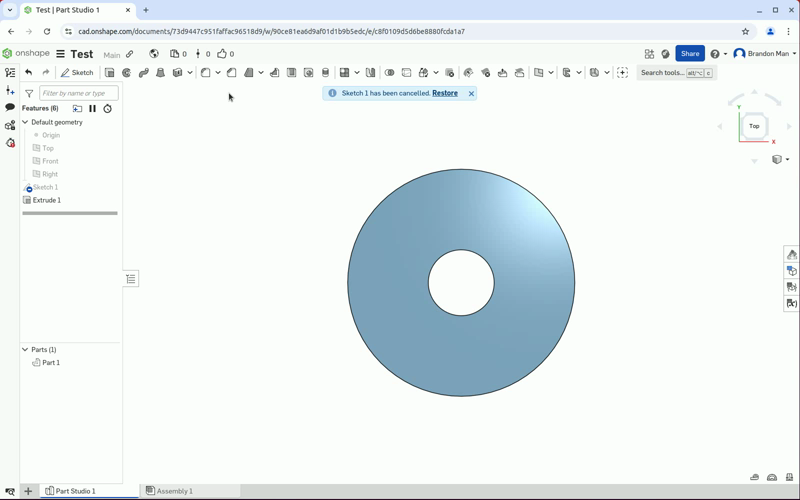
mouse_move(541, 75)
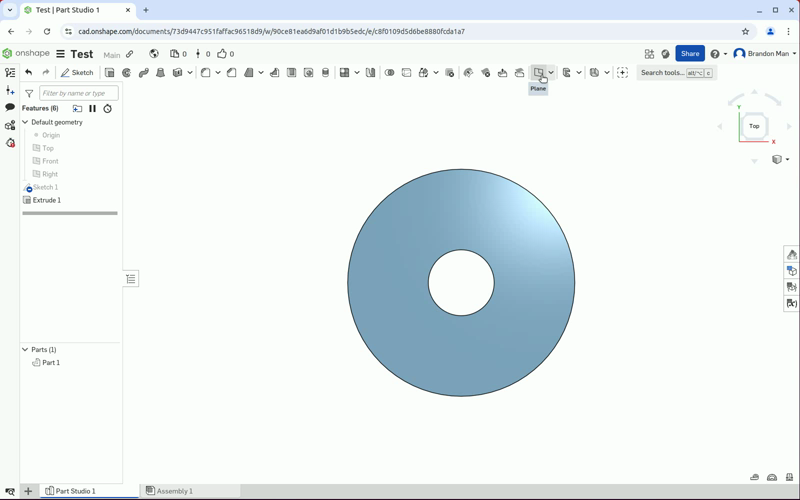
click(541, 75)
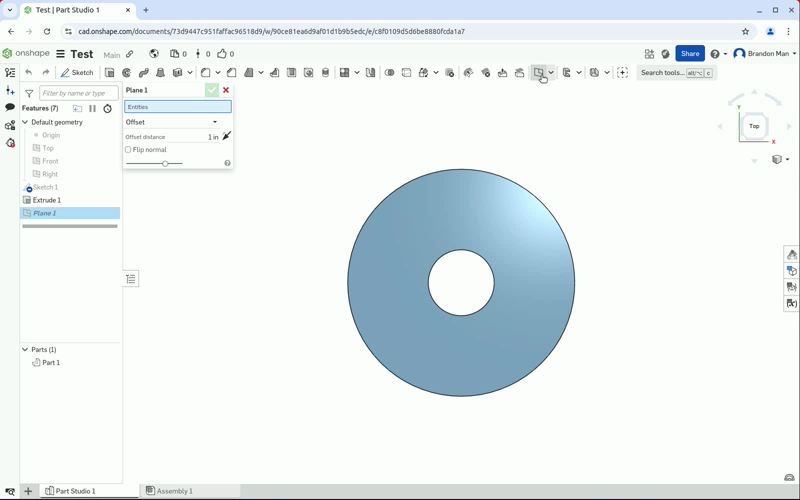
mouse_move(73, 150)
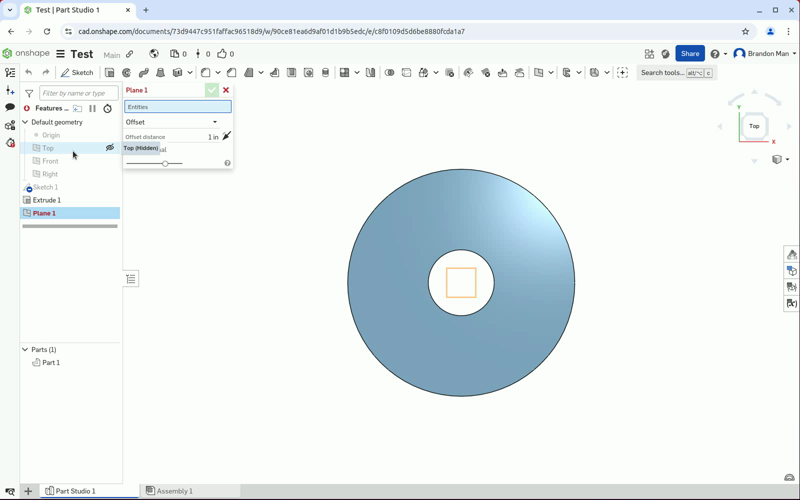
click(73, 150)
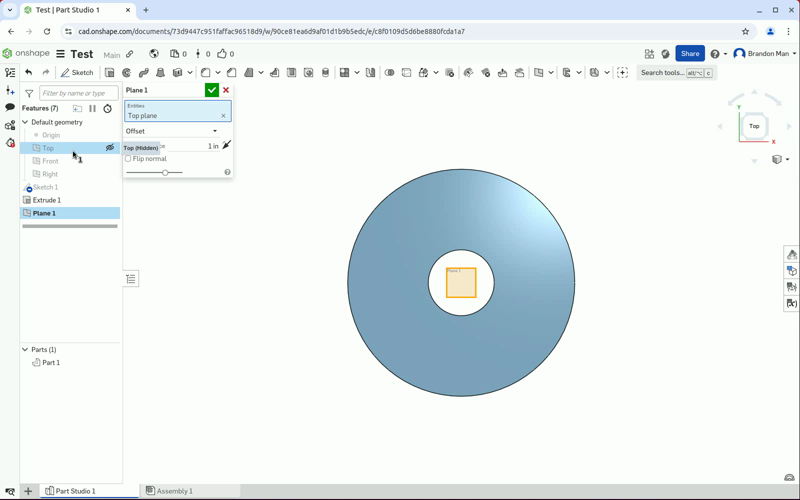
key(tab, 2)
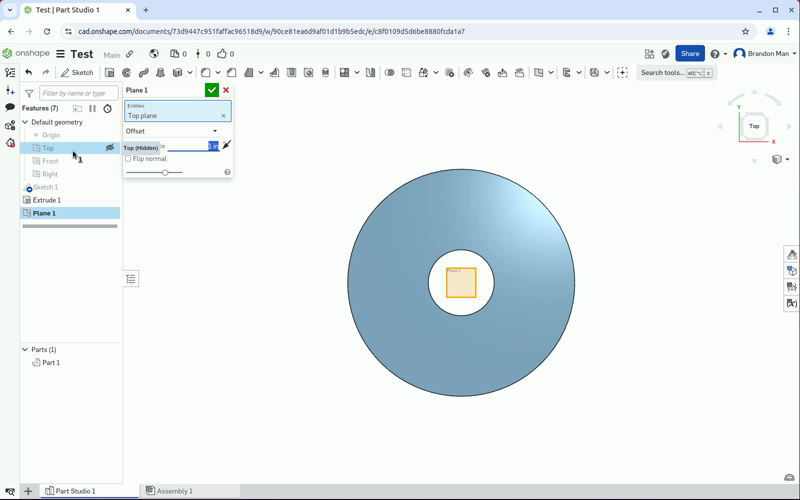
text(9.151)
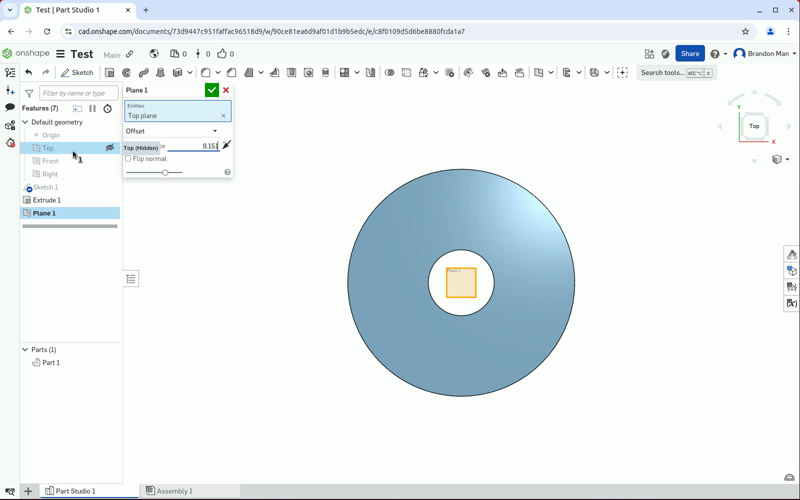
key(enter, 2)
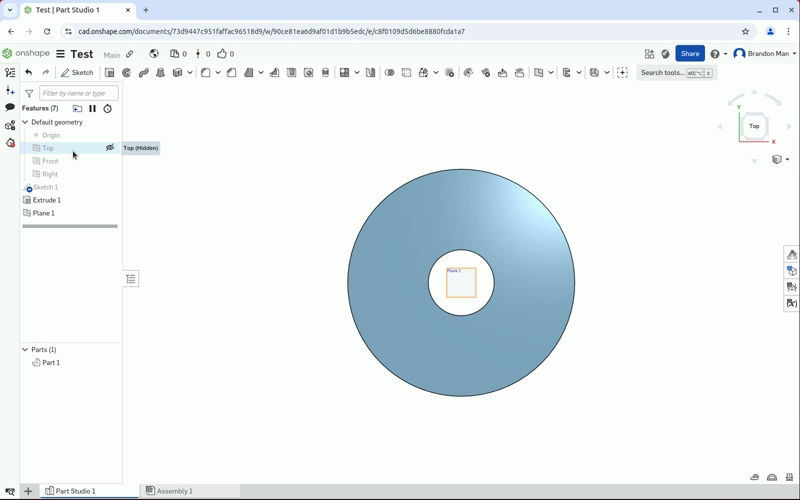
key(shift+s)
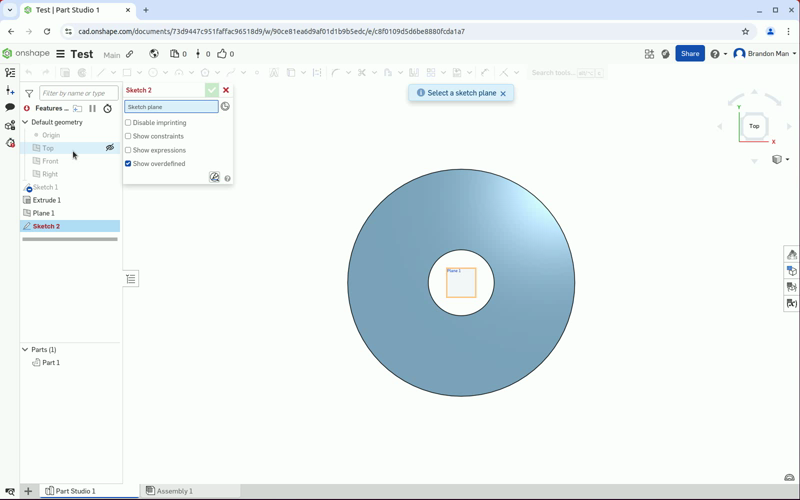
mouse_move(73, 215)
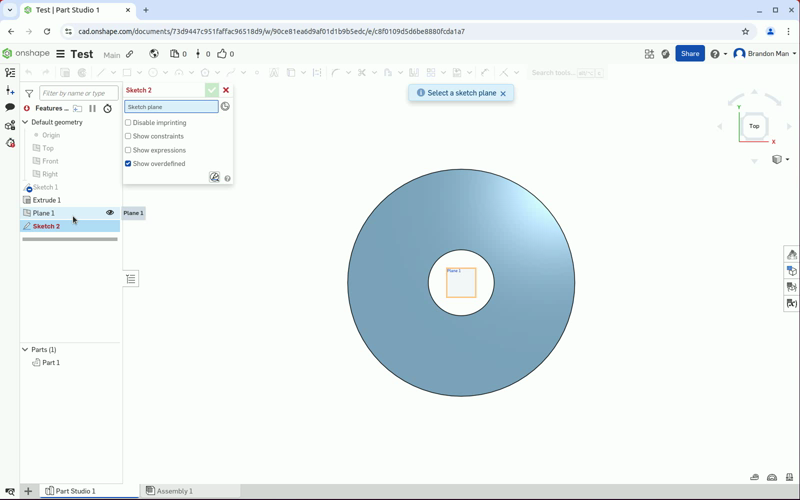
click(73, 215)
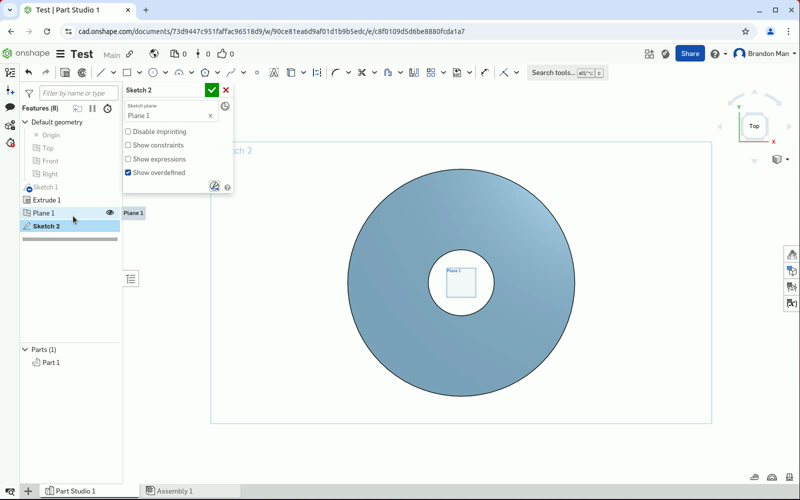
mouse_move(73, 352)
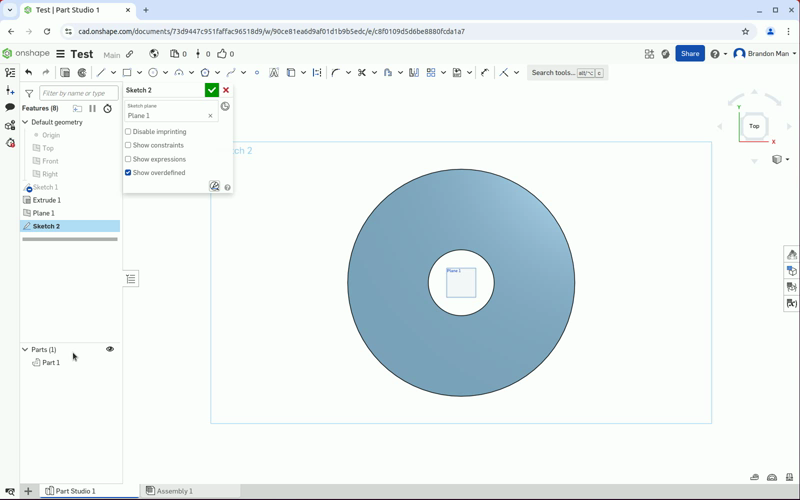
key(y)
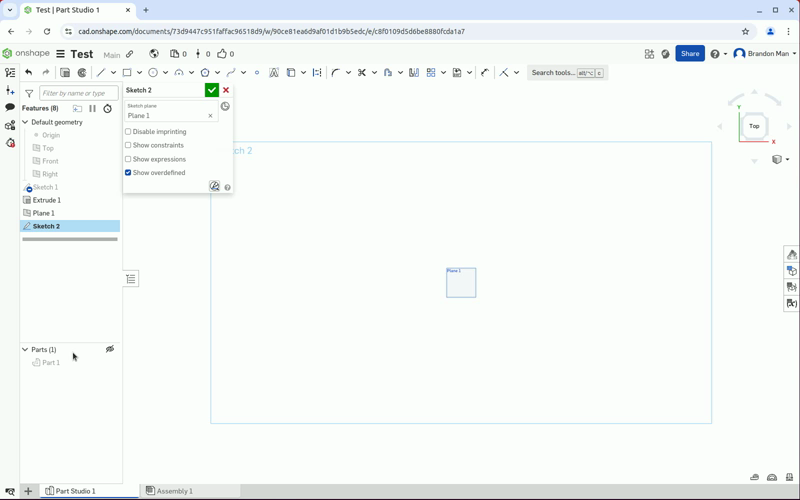
key(c)
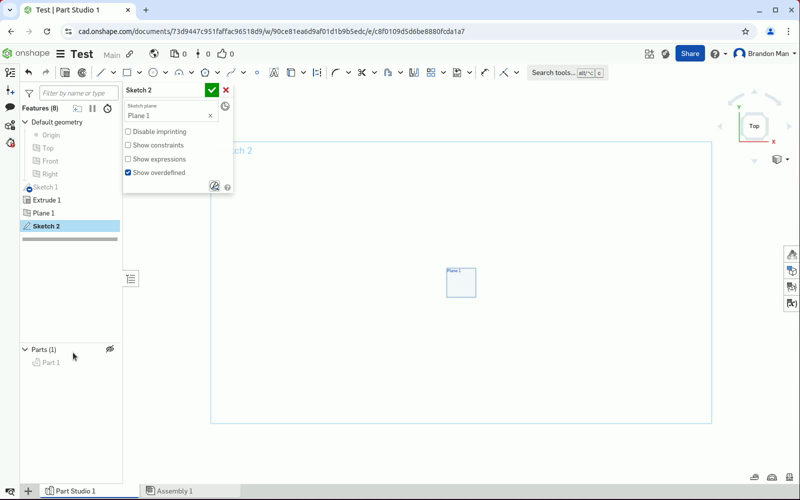
key_down(shift)
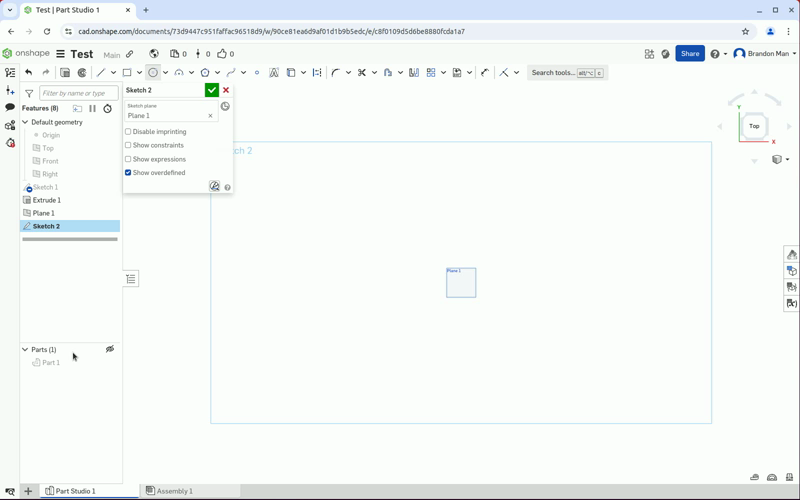
mouse_move(461, 282)
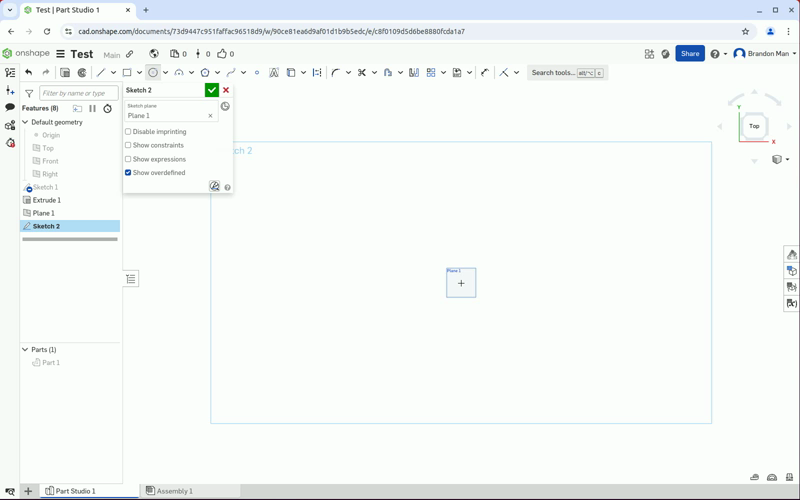
click(461, 282)
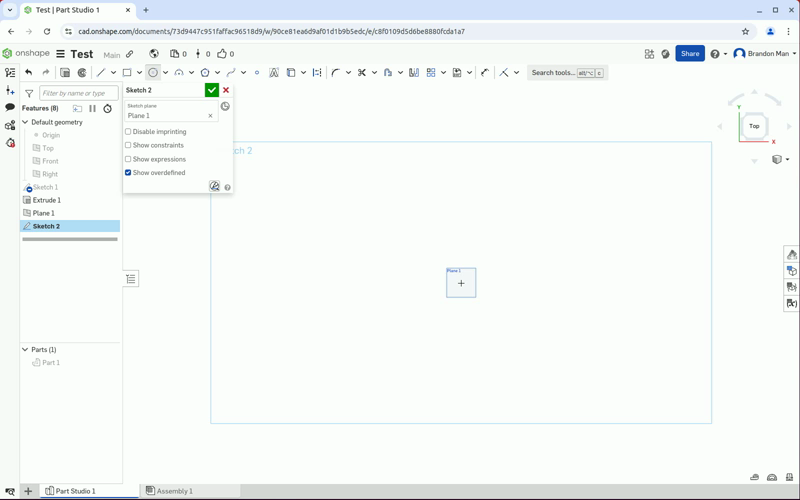
key_up(shift)
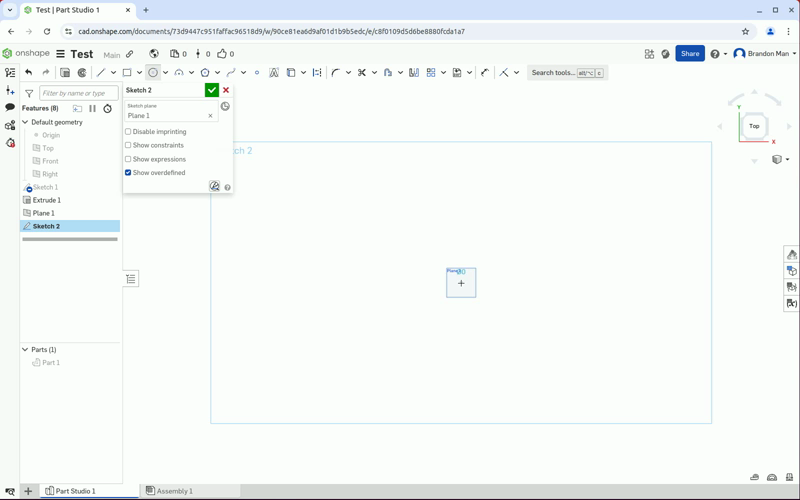
mouse_move(518, 282)
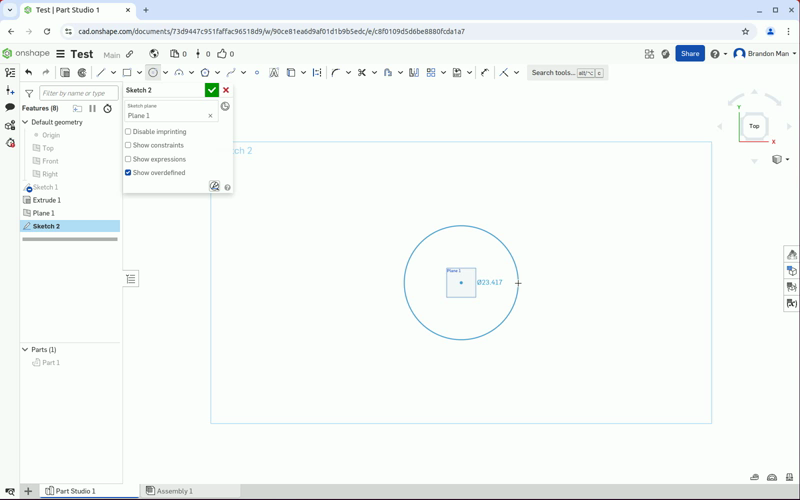
click(518, 282)
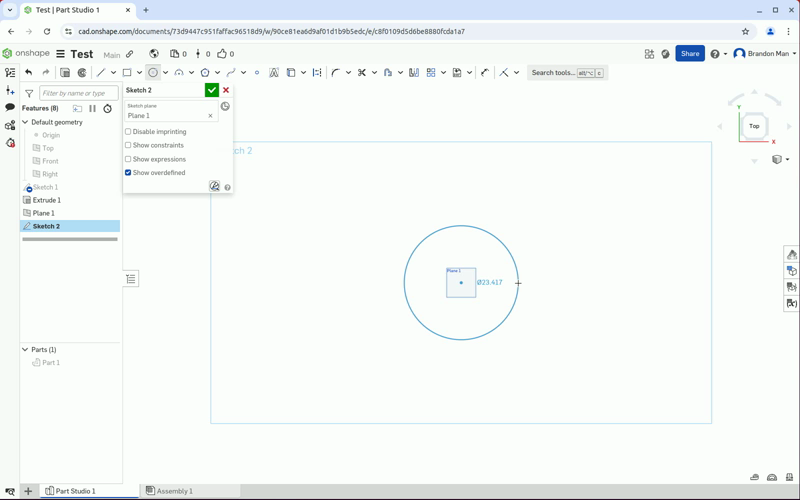
key(esc)
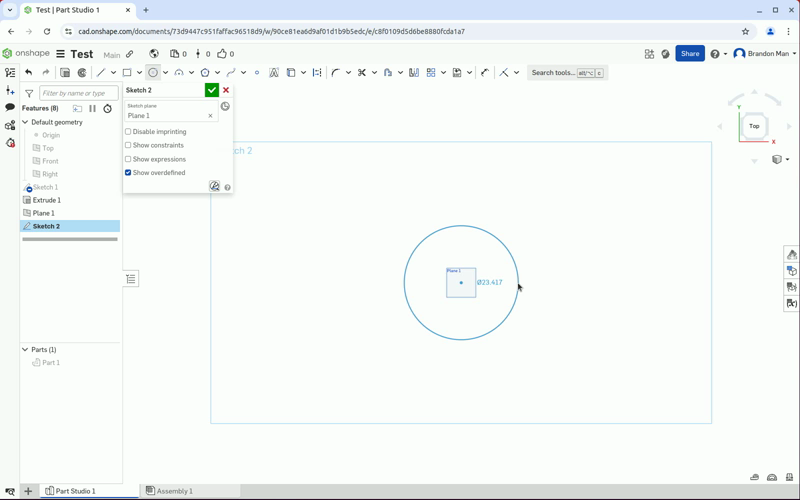
key(c)
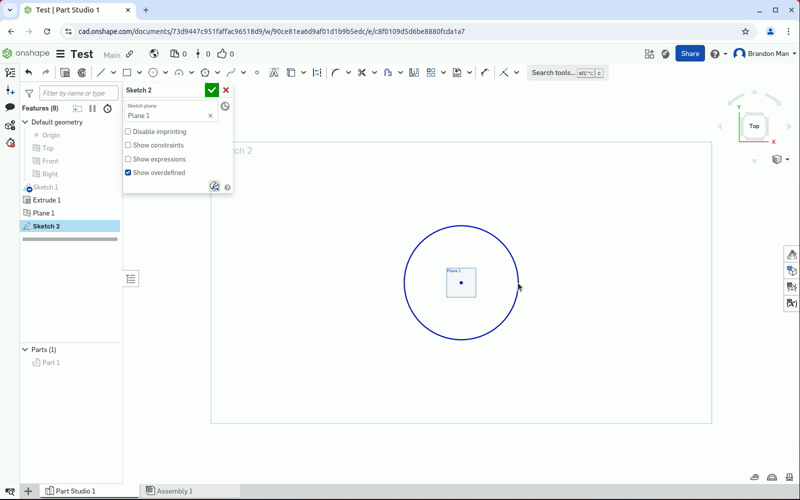
key_down(shift)
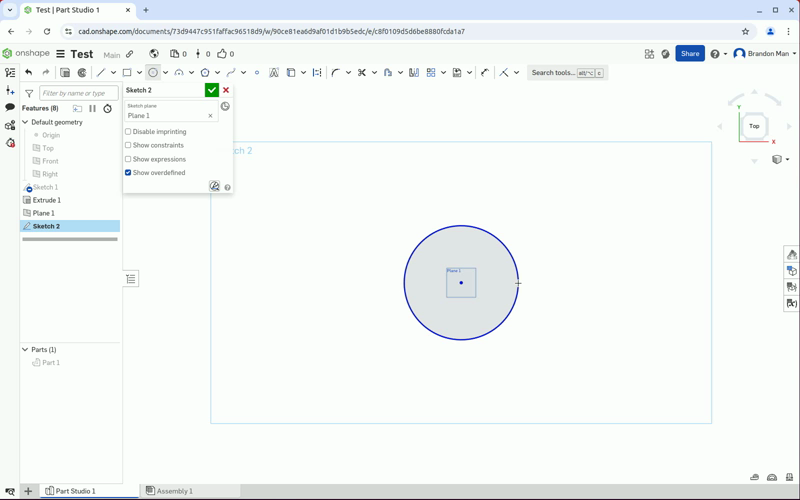
mouse_move(461, 282)
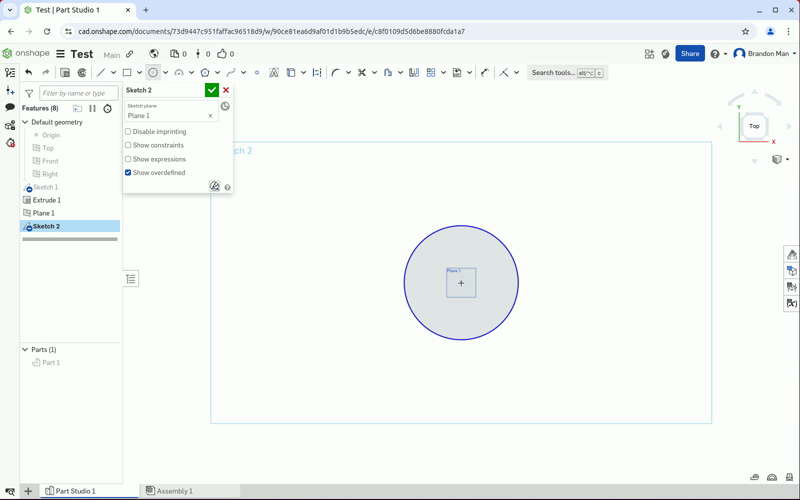
click(461, 282)
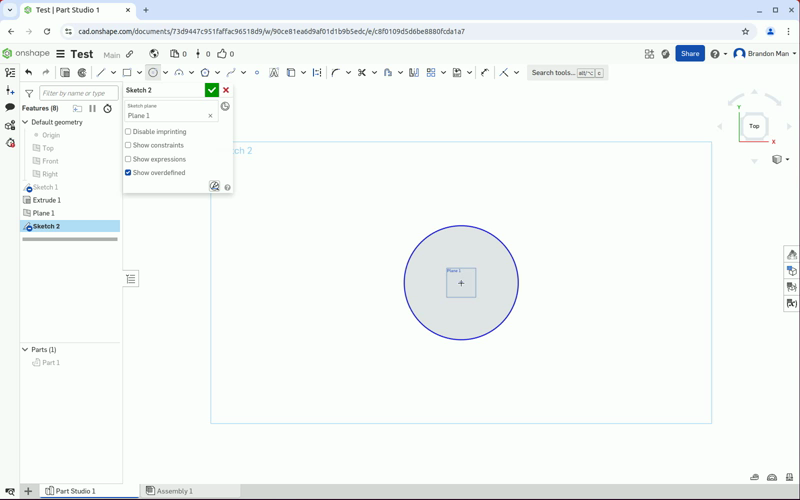
key_up(shift)
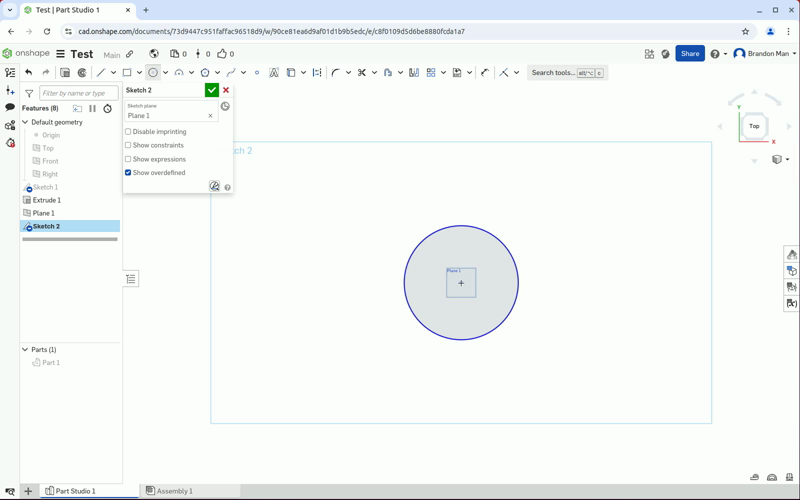
mouse_move(494, 282)
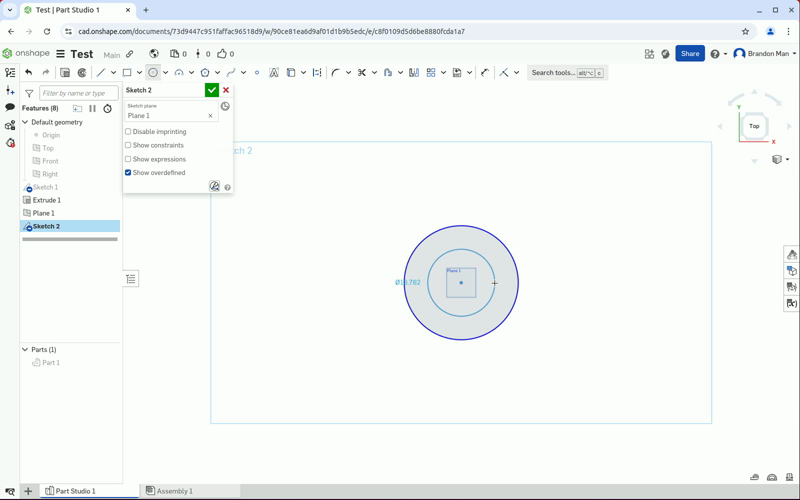
click(494, 282)
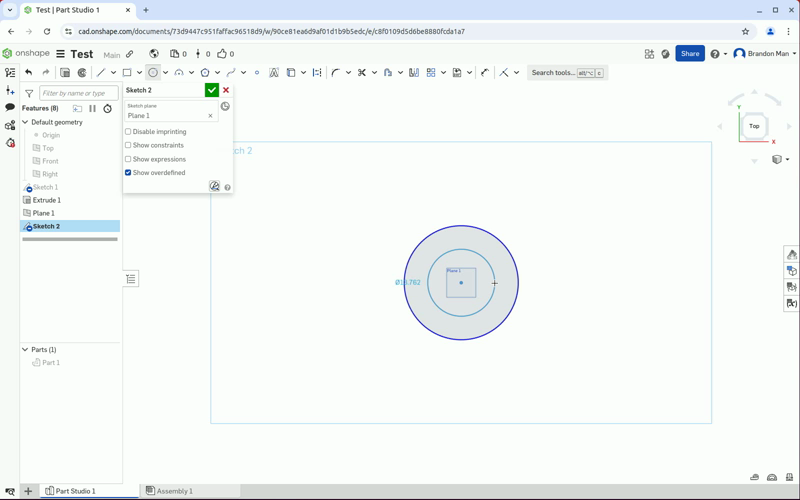
key(esc)
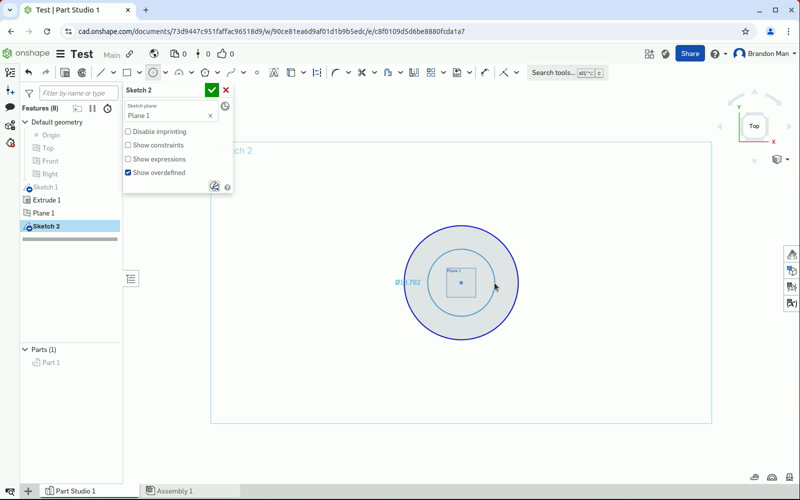
mouse_move(495, 305)
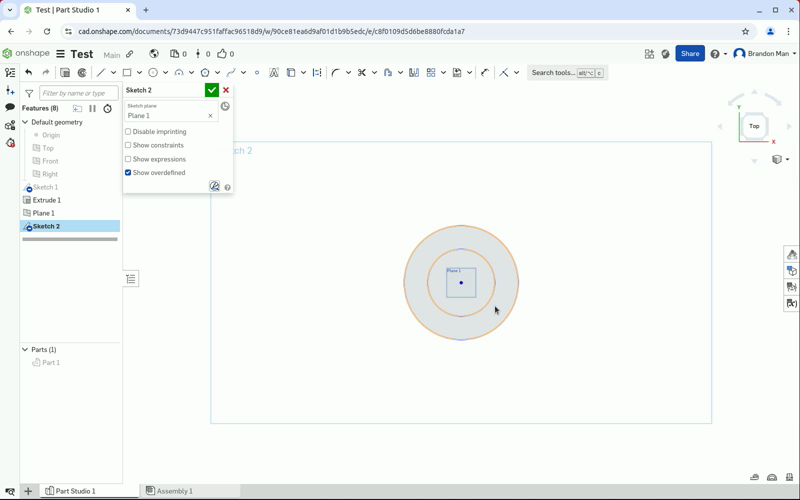
click(495, 305)
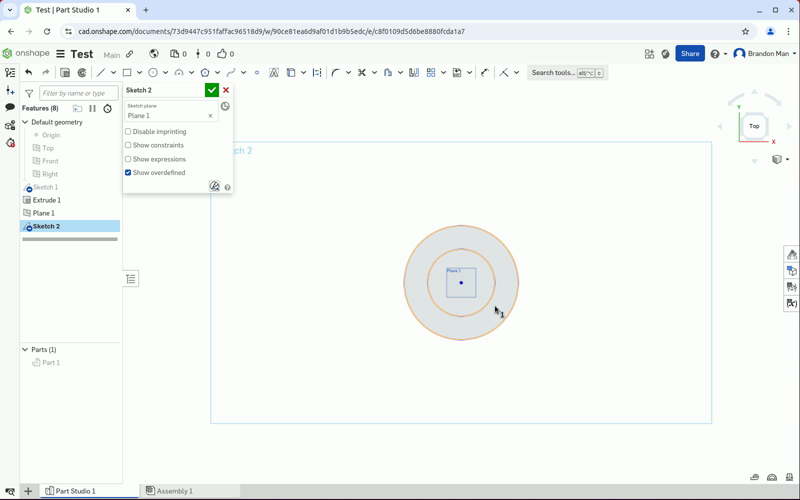
mouse_move(73, 352)
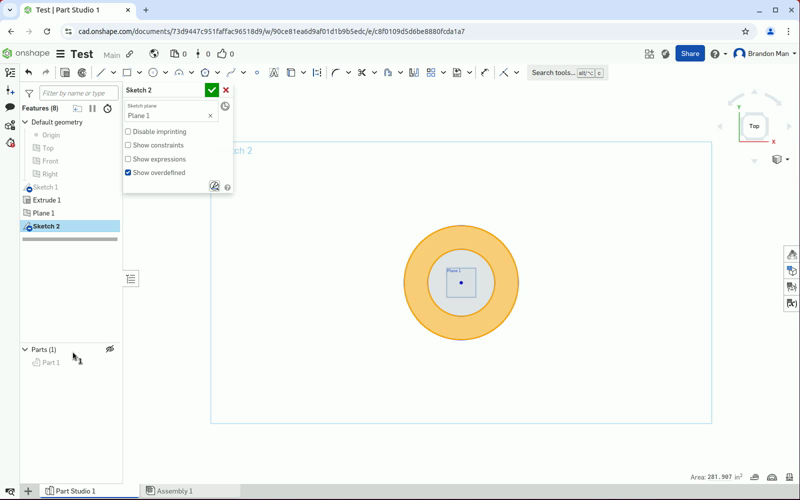
key(shift+y)
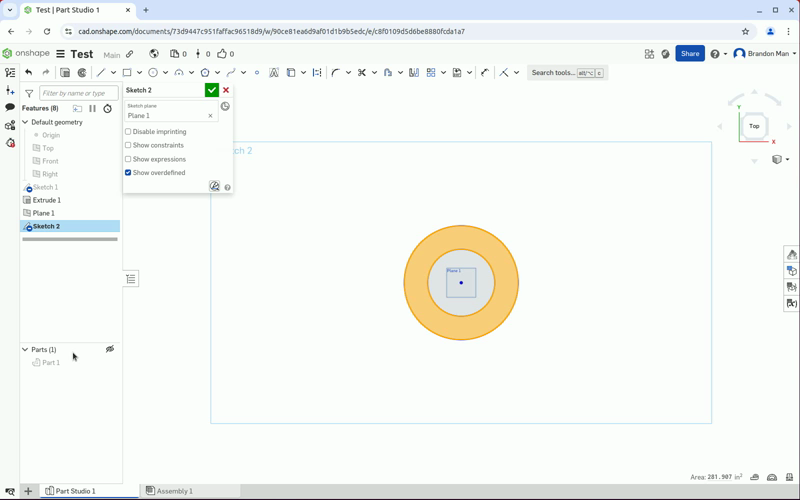
key(shift+e)
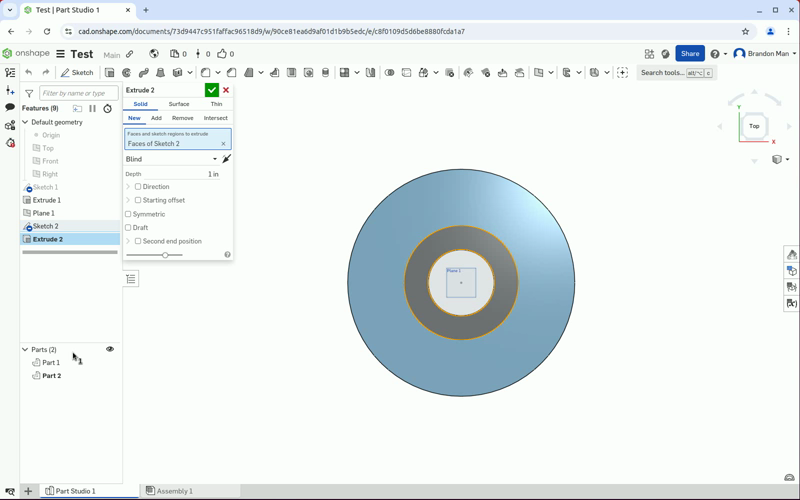
mouse_move(143, 106)
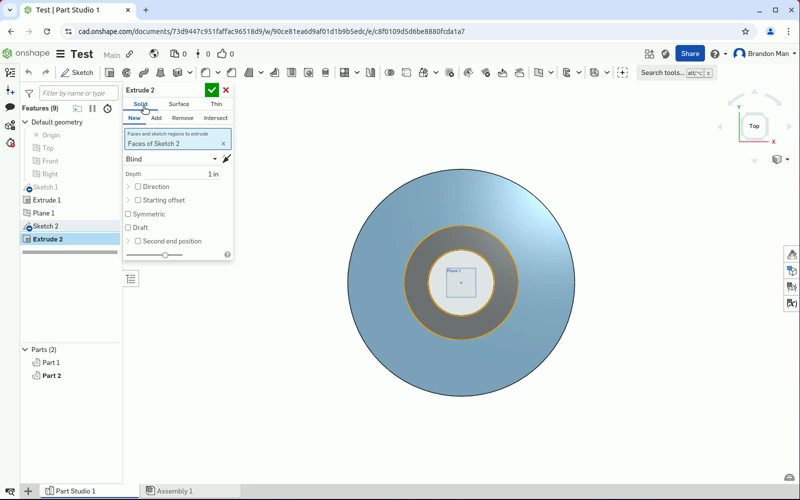
click(143, 106)
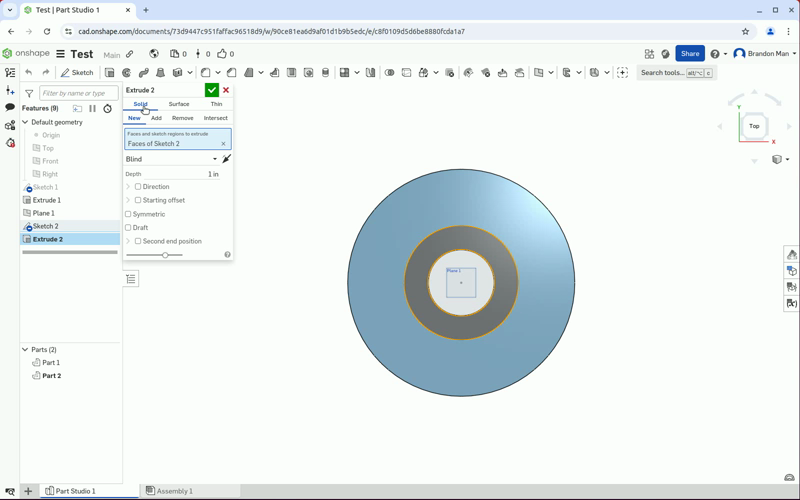
mouse_move(137, 120)
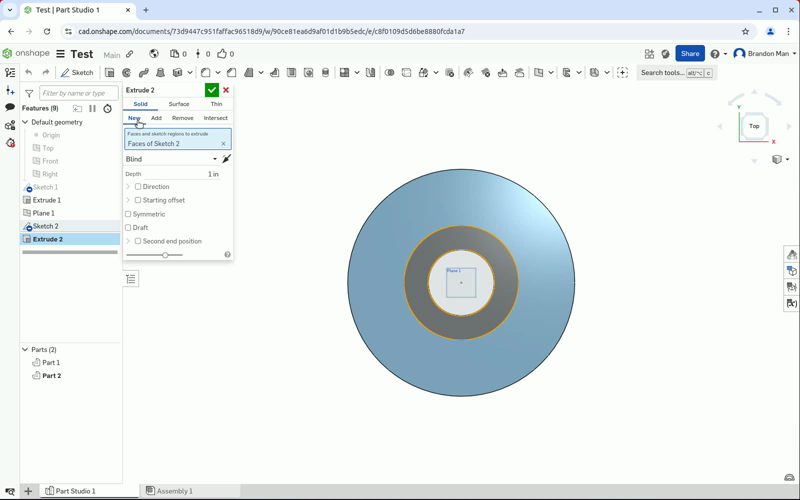
click(137, 120)
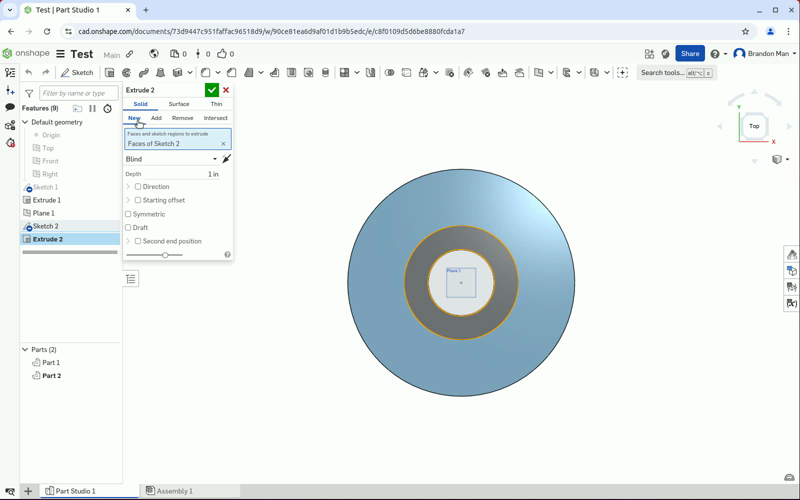
key(tab, 4)
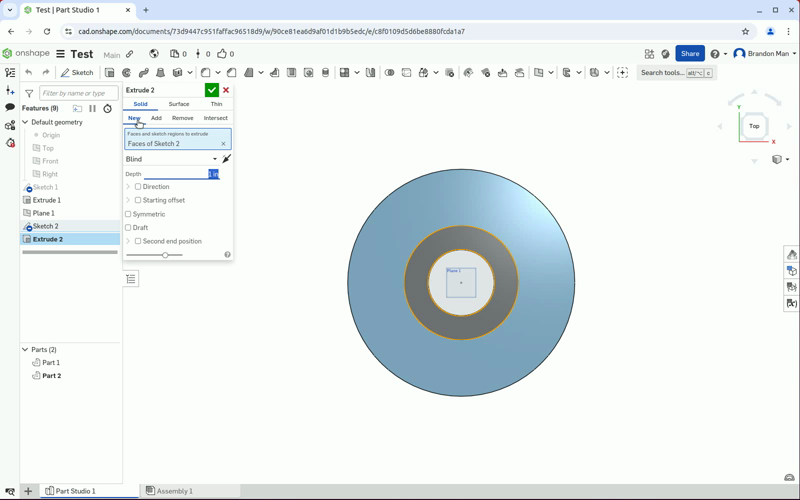
text(9.147)
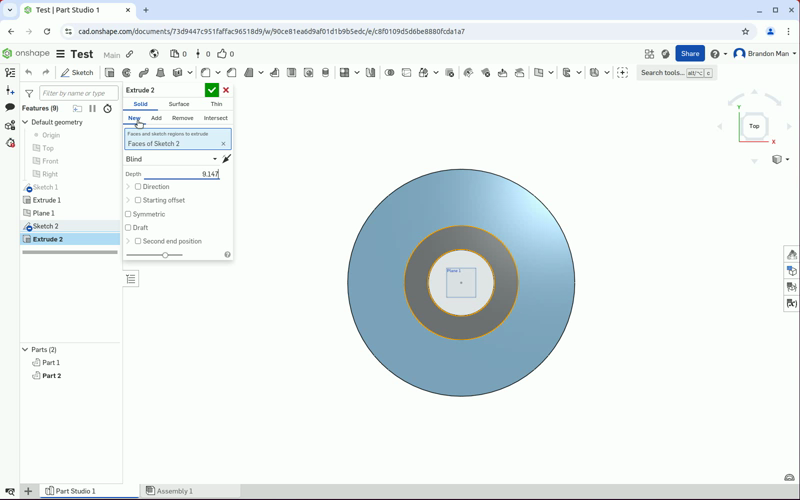
key(enter)
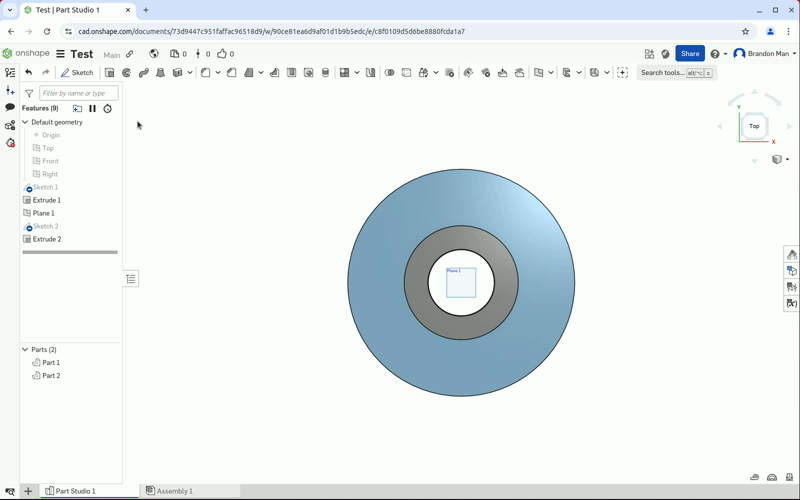
key(shift+h)
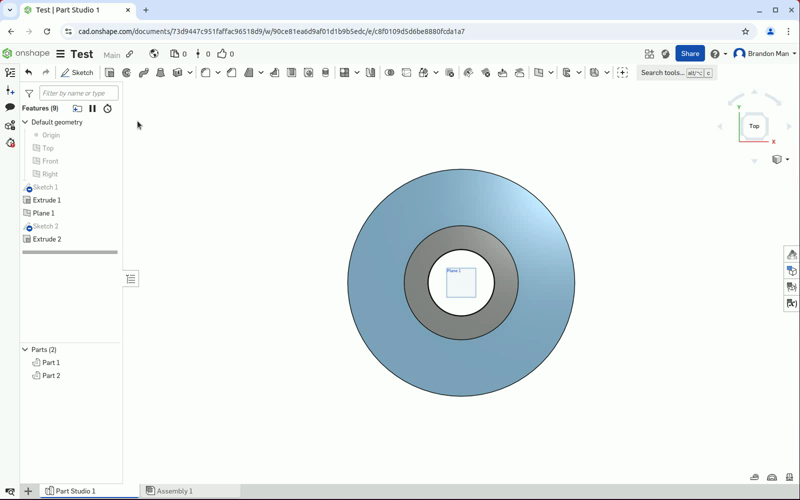
key(shift+h)
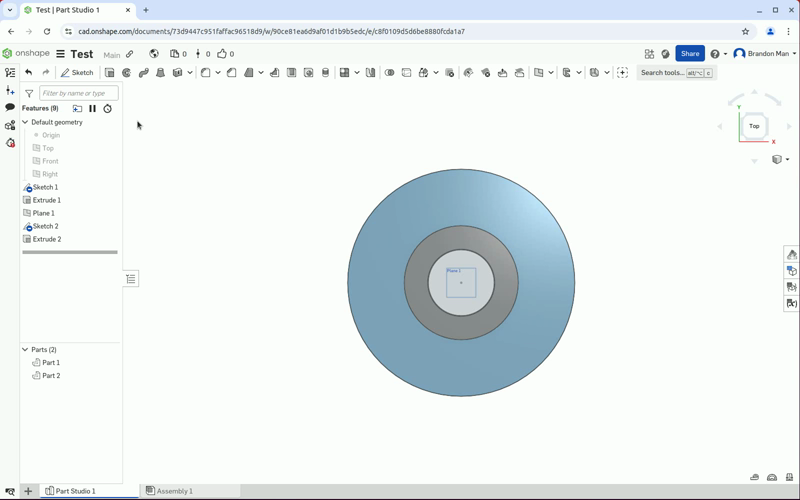
key(shift+7)
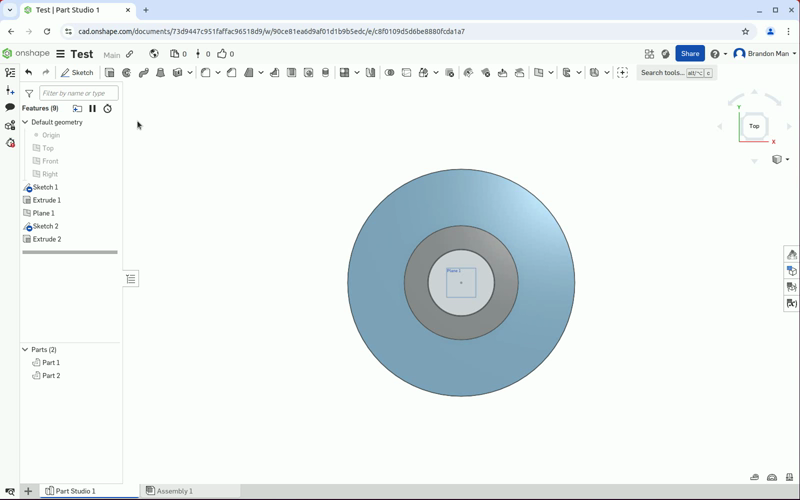
key(up, 3)
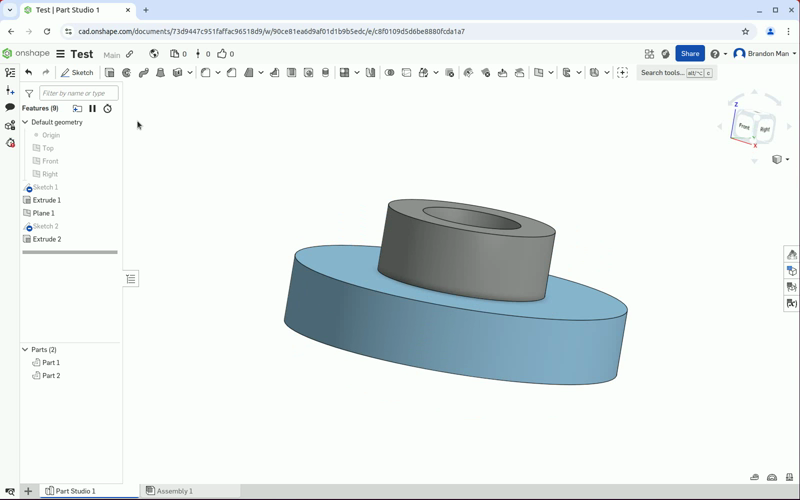
key(left, 3)
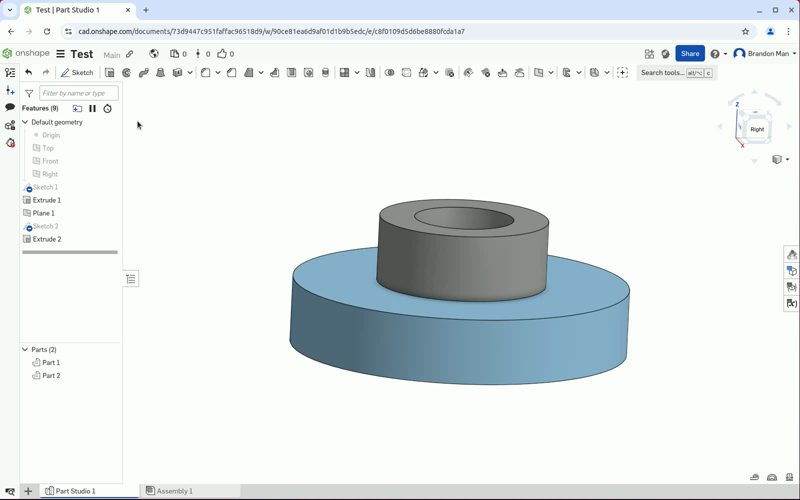
key(right, 3)
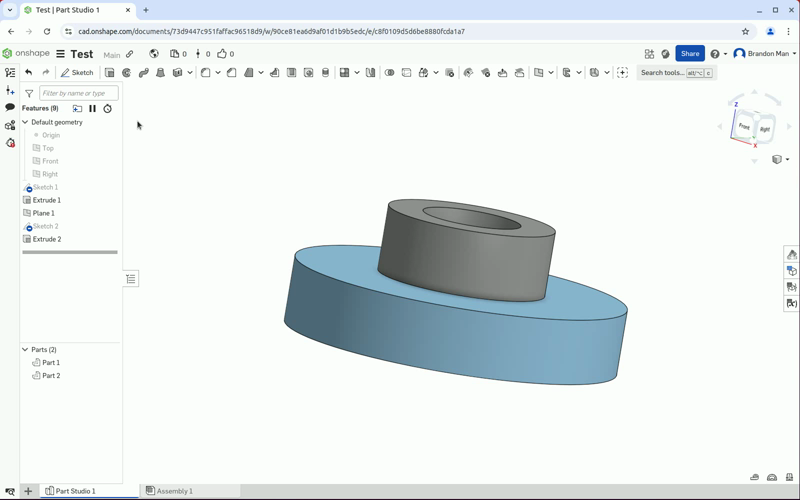
key(down, 3)
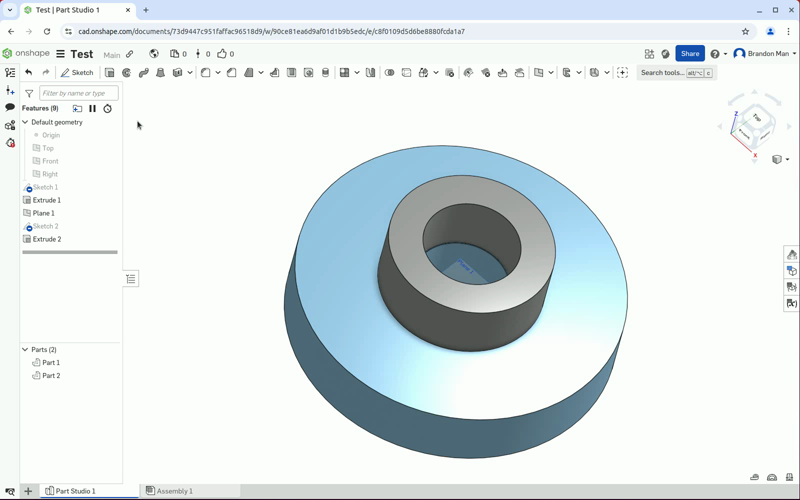
mouse_move(73, 189)
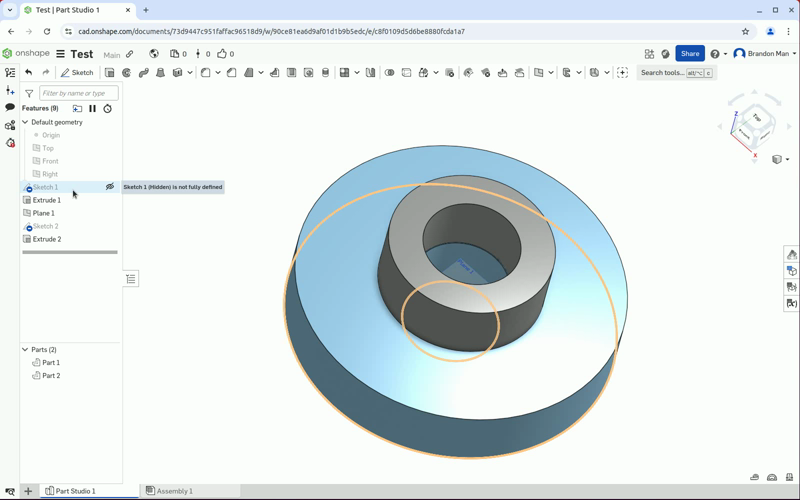
click(73, 189)